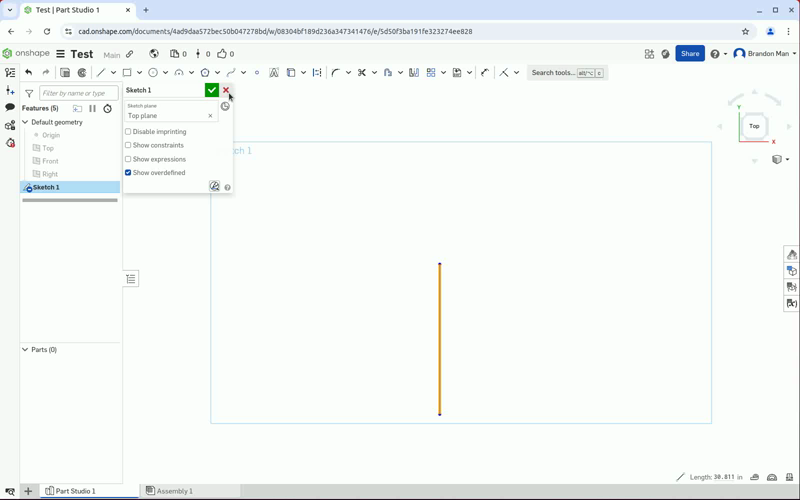
key(shift+h)
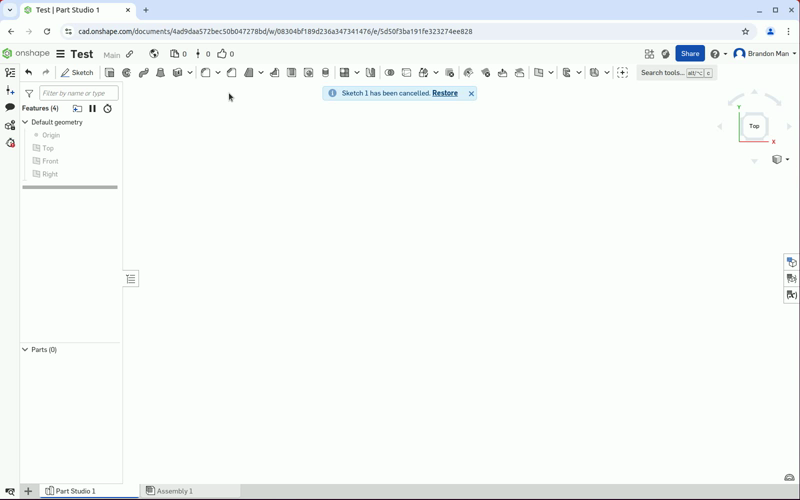
mouse_move(73, 352)
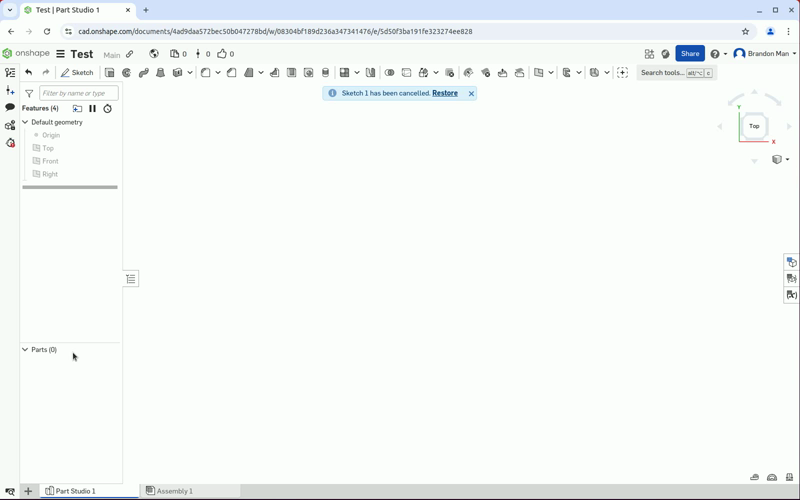
key(y)
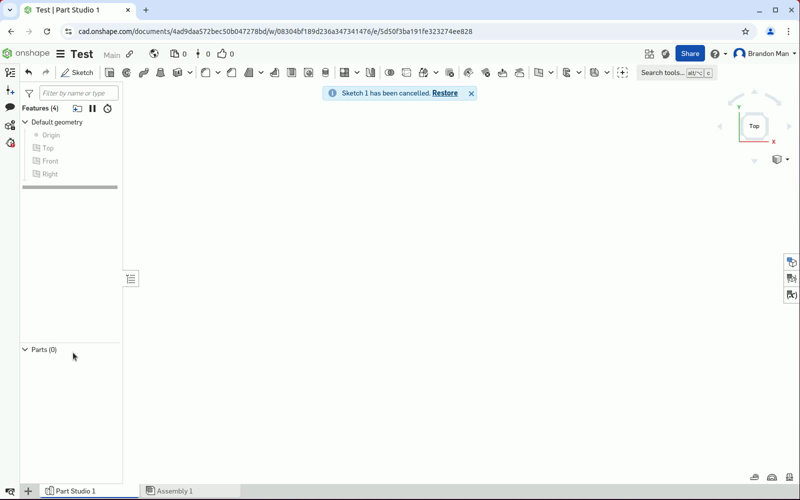
key(shift+p)
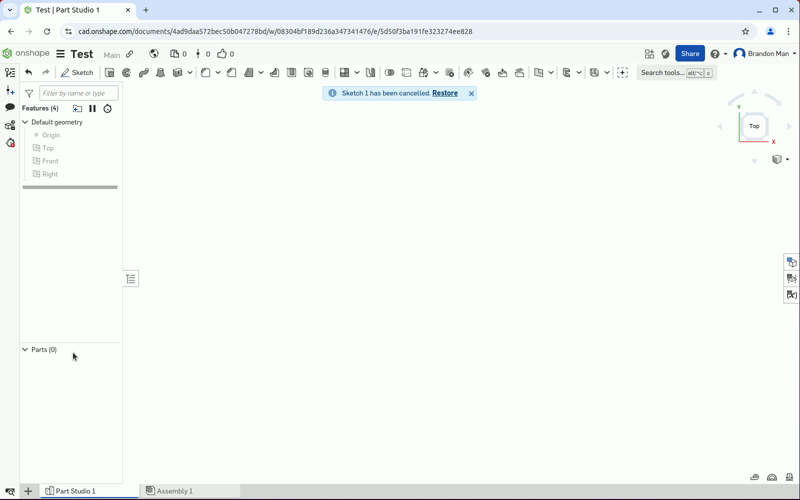
key(space)
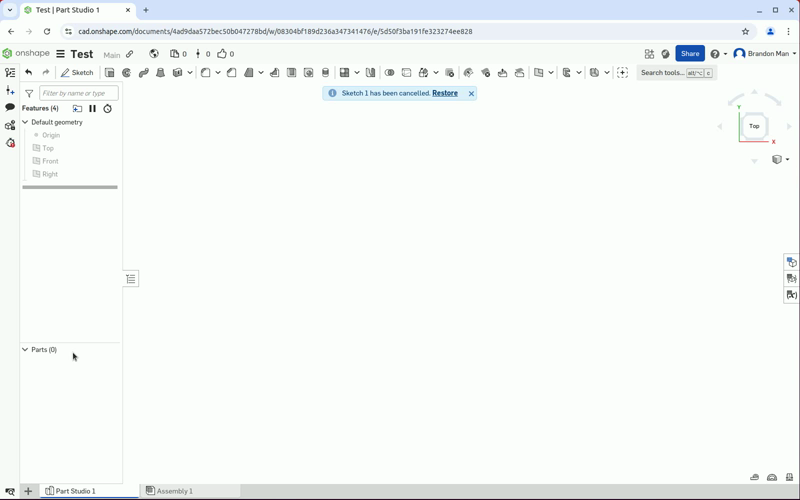
key_down(shift)
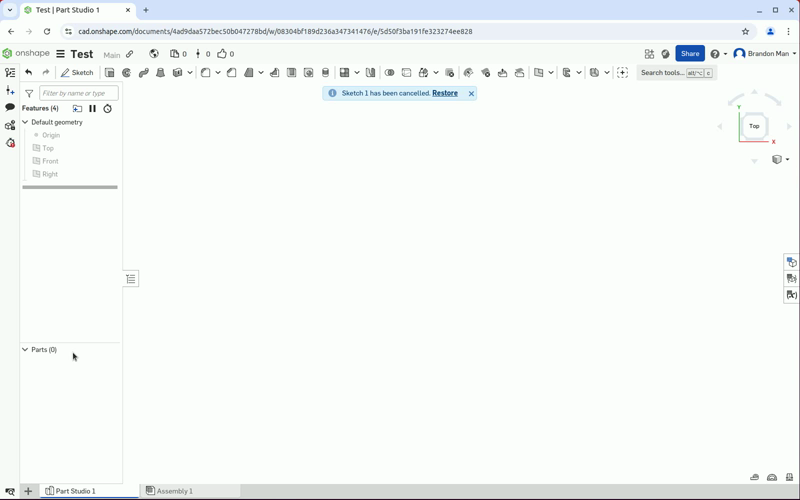
key(up)
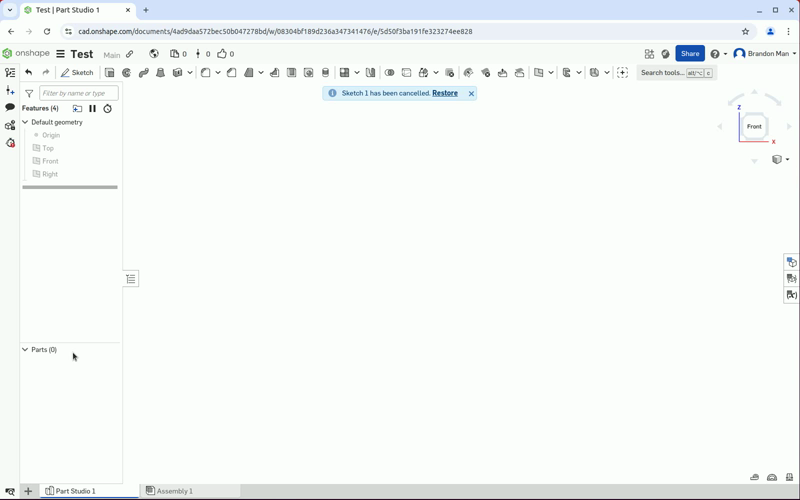
key_up(shift)
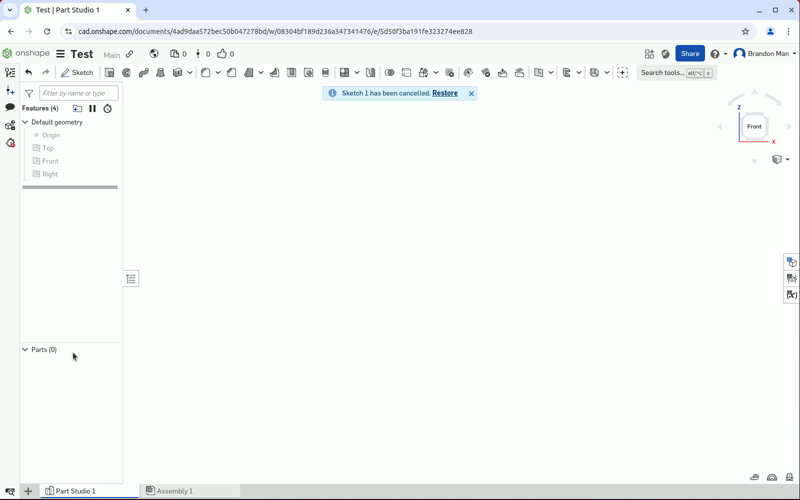
key(space)
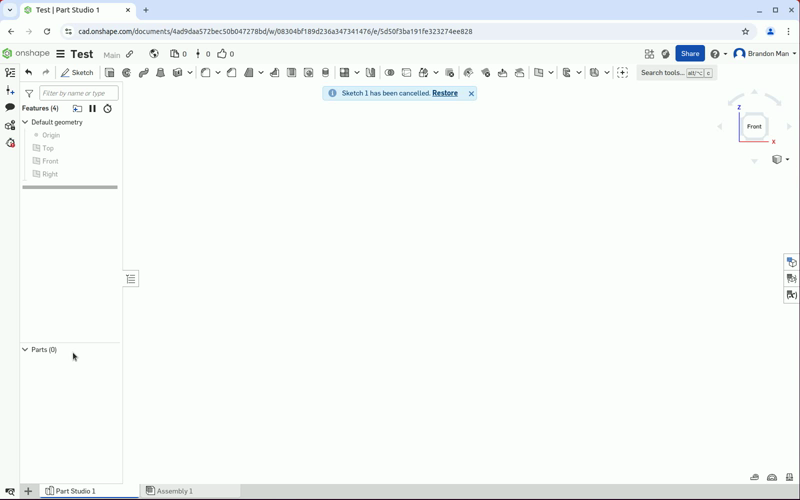
key_down(shift)
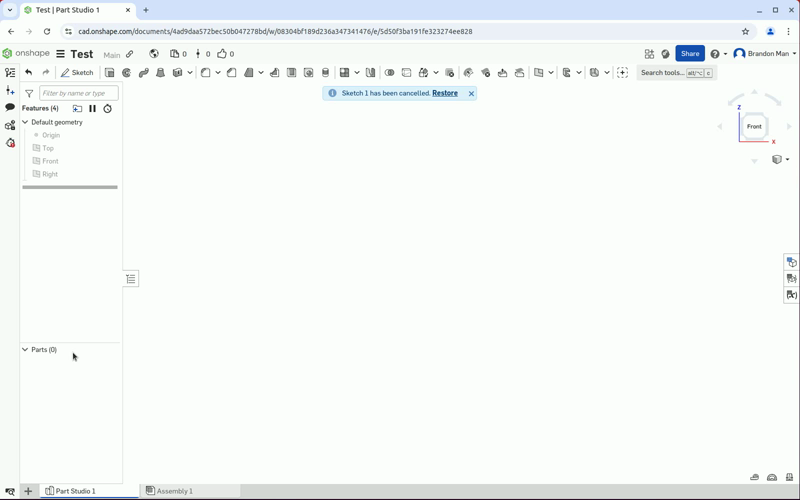
key(left)
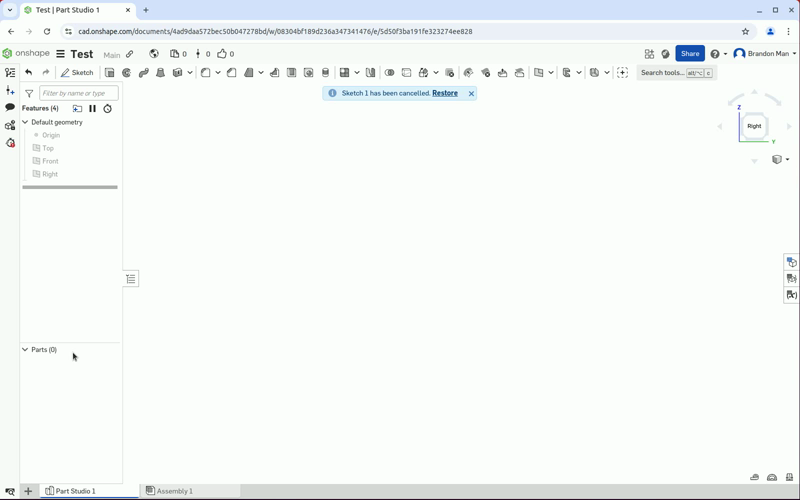
key_up(shift)
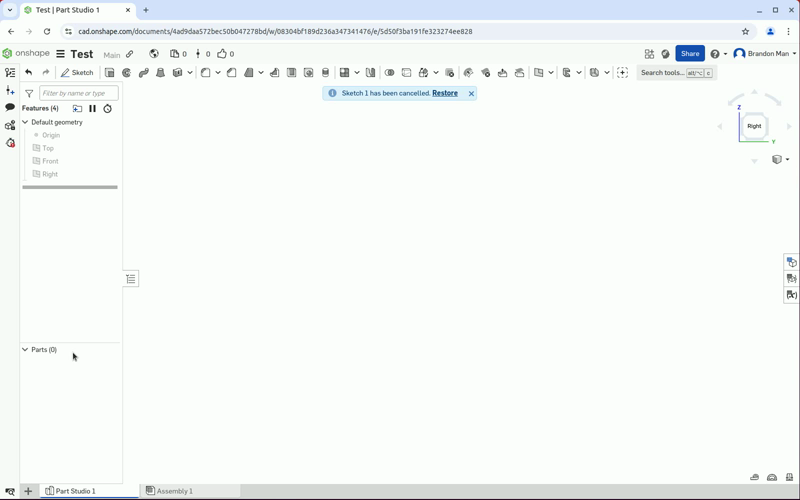
mouse_move(73, 352)
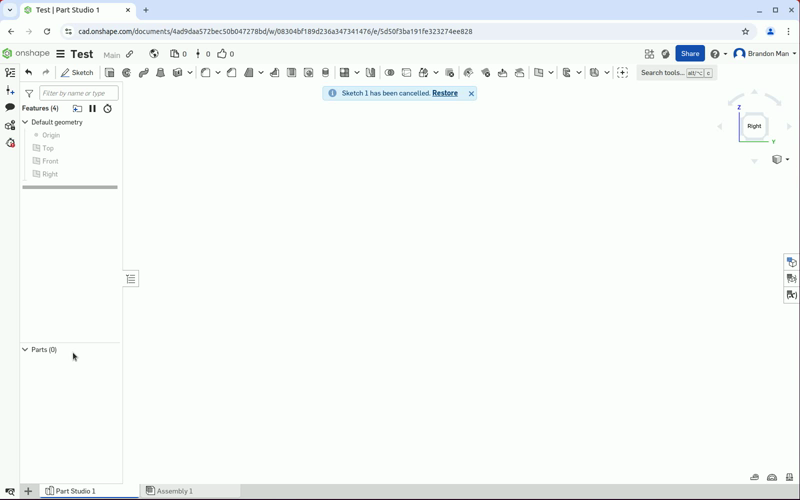
key(shift+y)
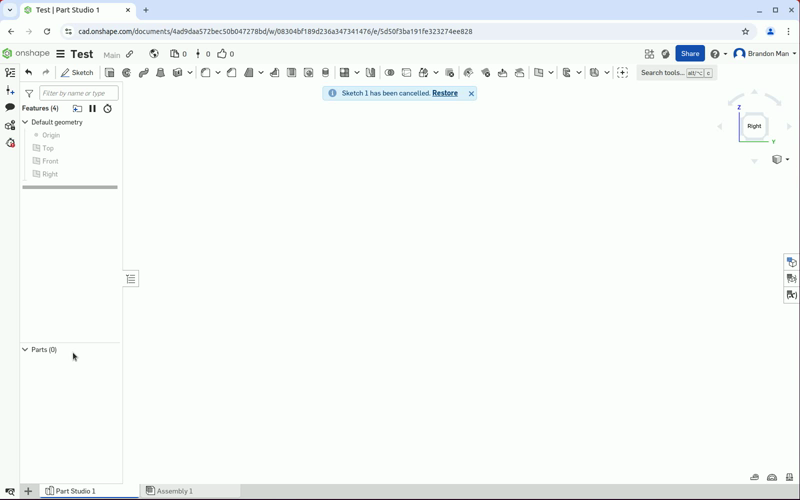
key(shift+s)
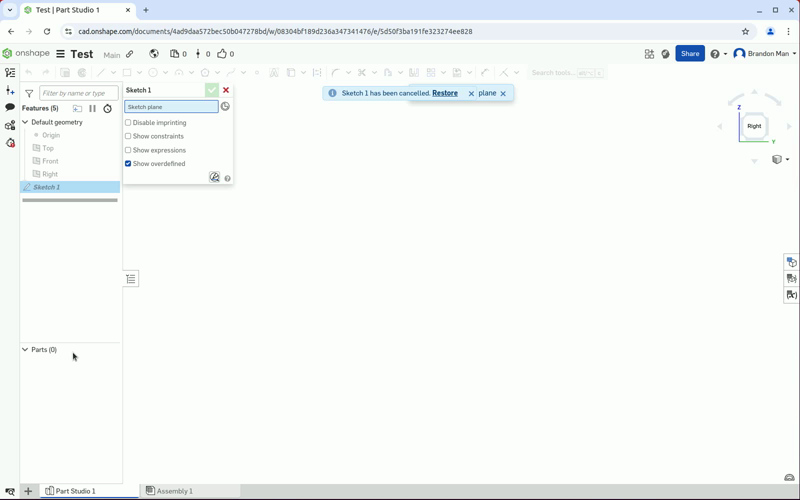
mouse_move(73, 176)
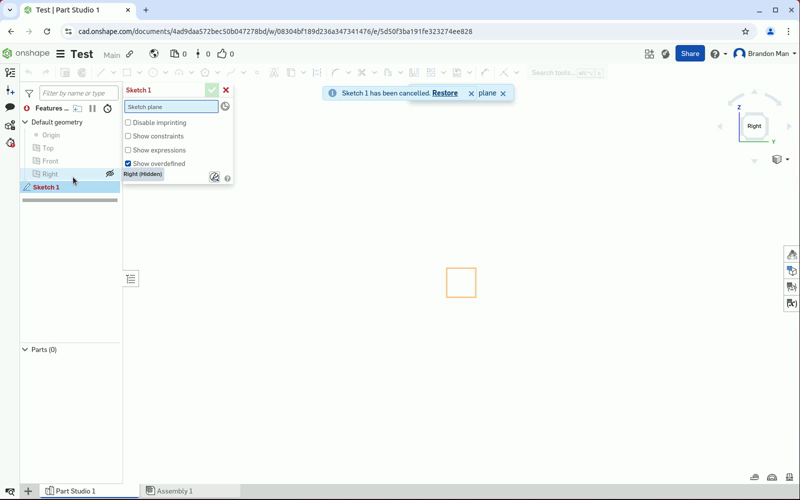
click(73, 176)
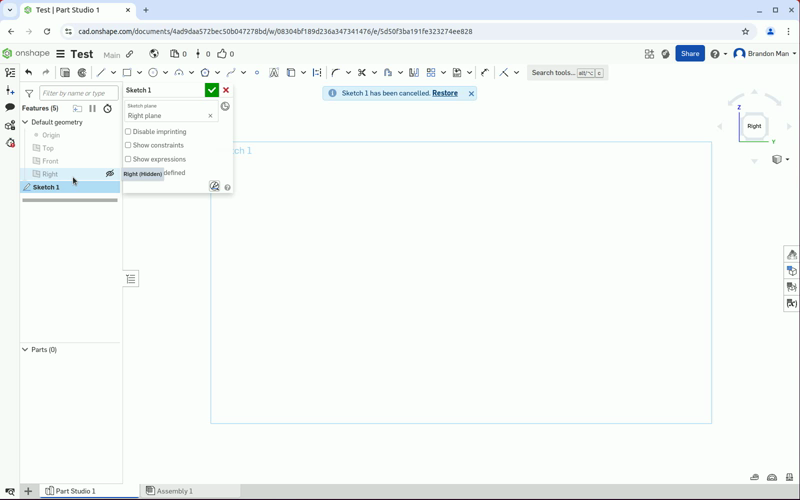
mouse_move(73, 352)
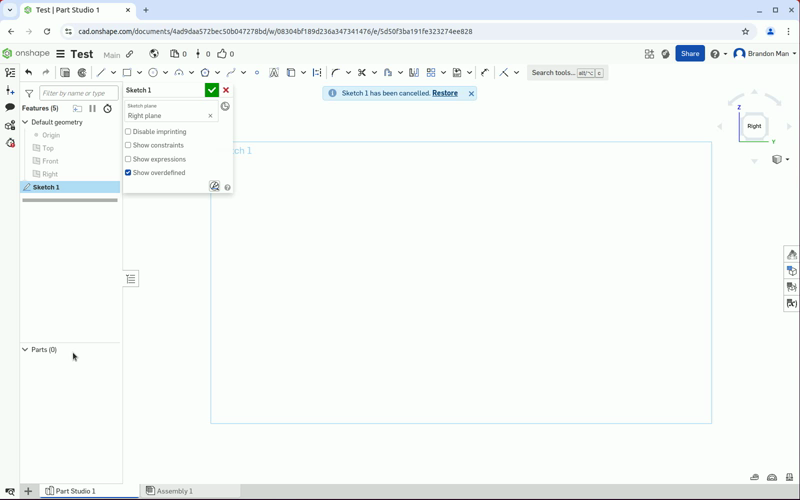
key(y)
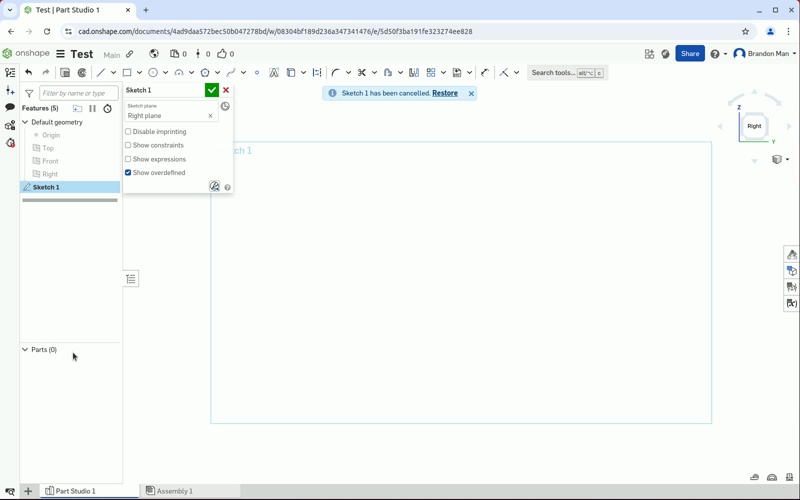
key(c)
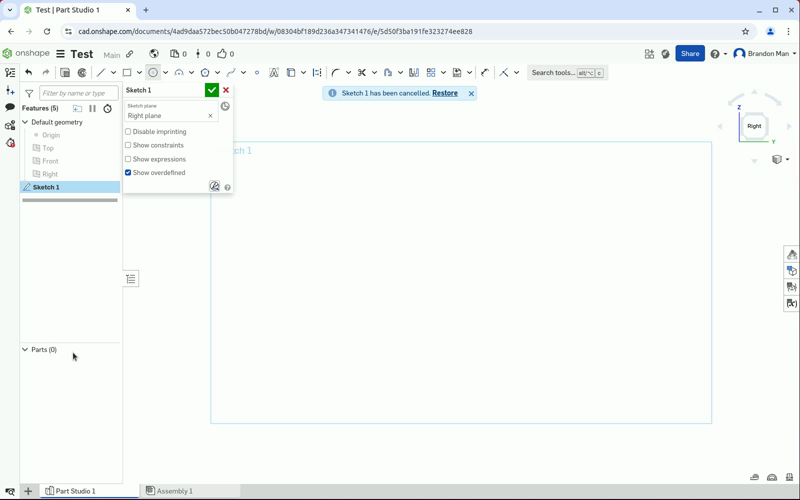
key_down(shift)
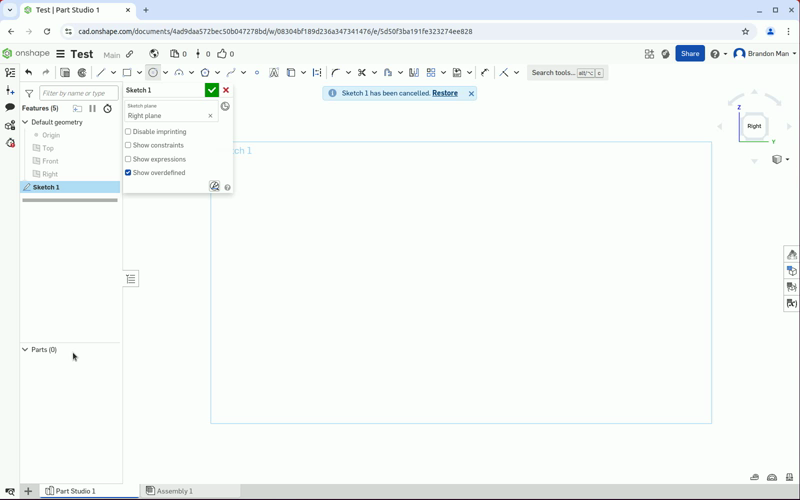
mouse_move(388, 182)
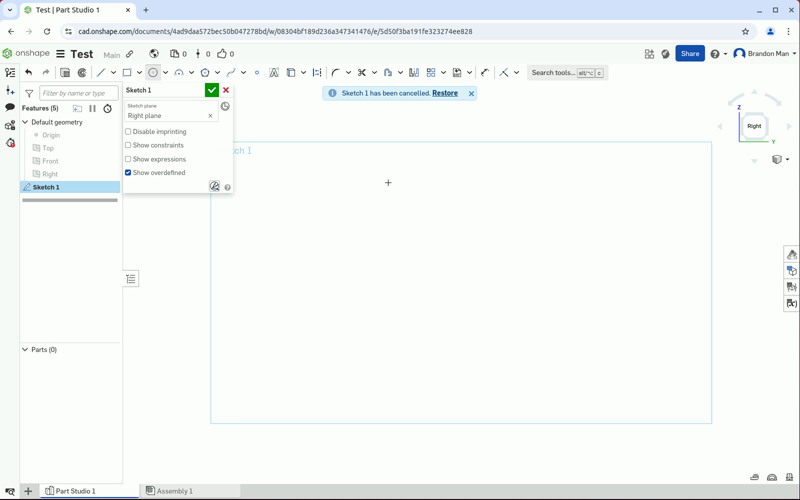
click(388, 182)
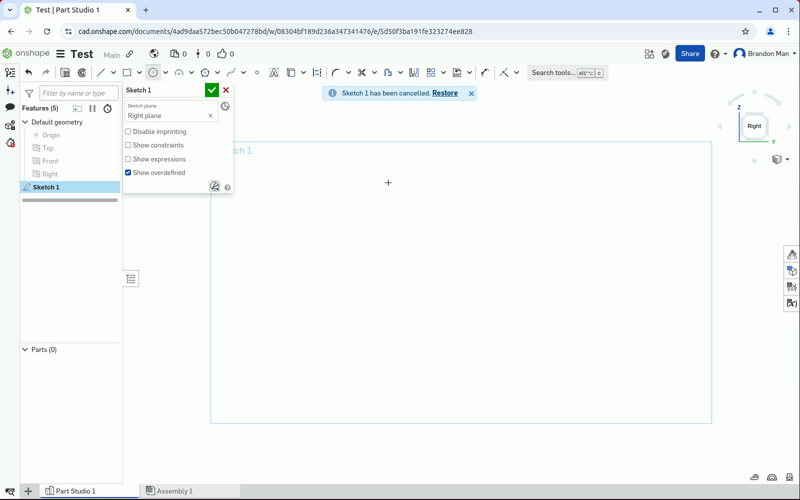
key_up(shift)
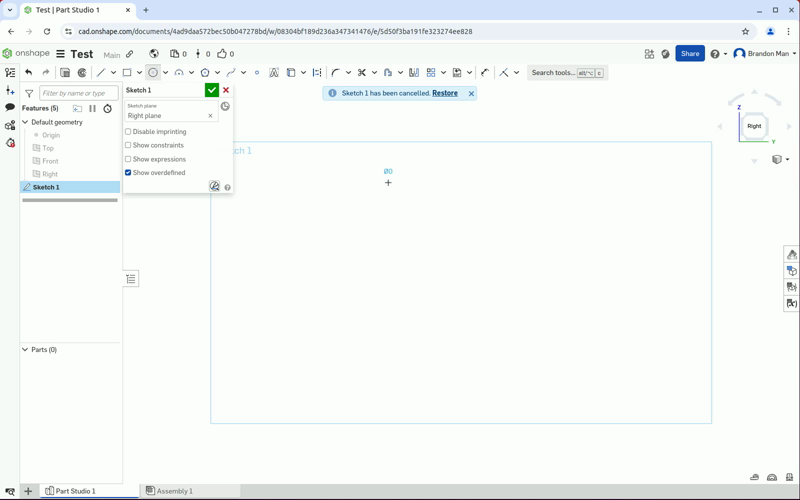
mouse_move(399, 182)
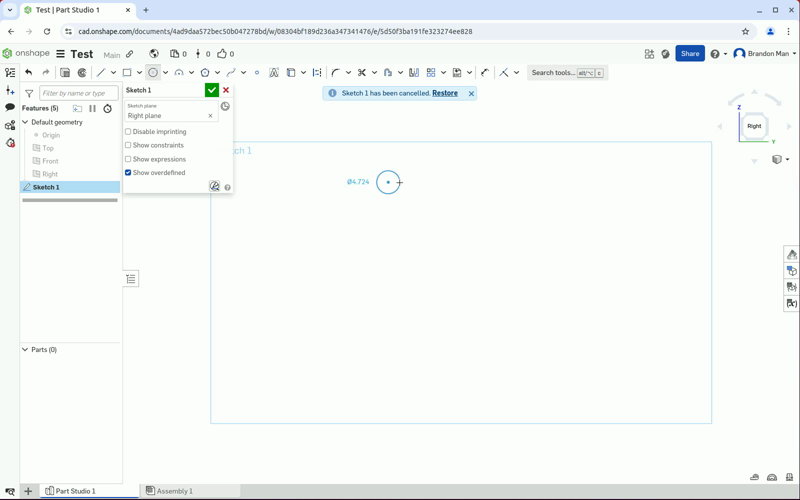
click(399, 182)
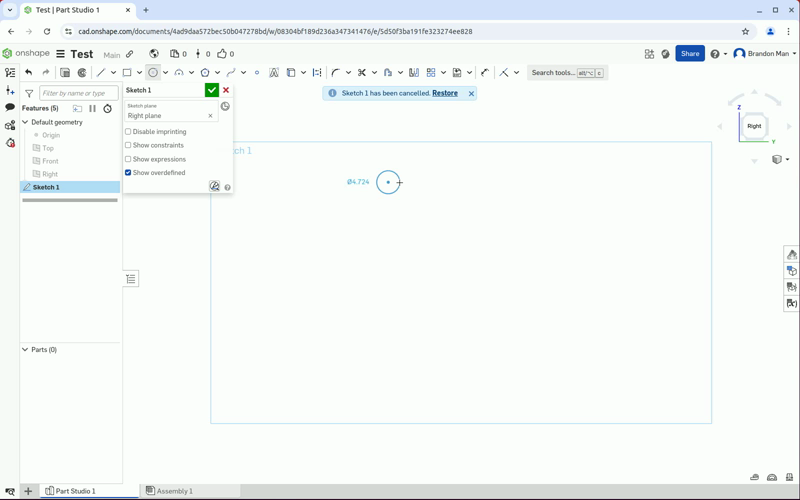
key(esc)
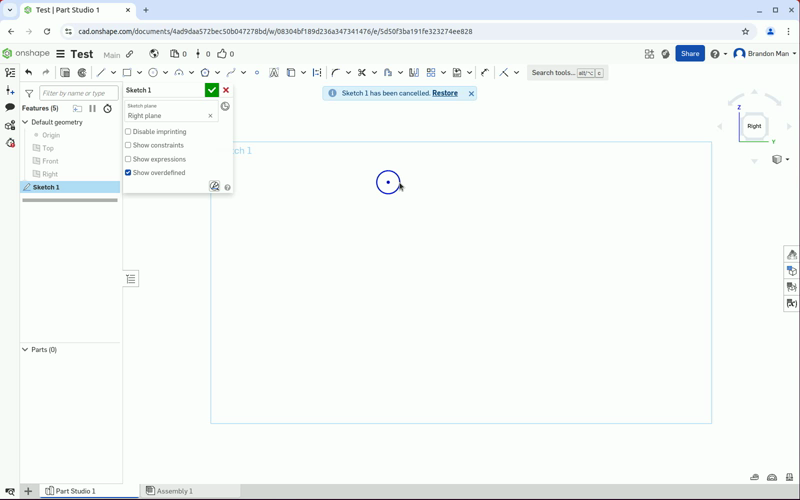
mouse_move(380, 177)
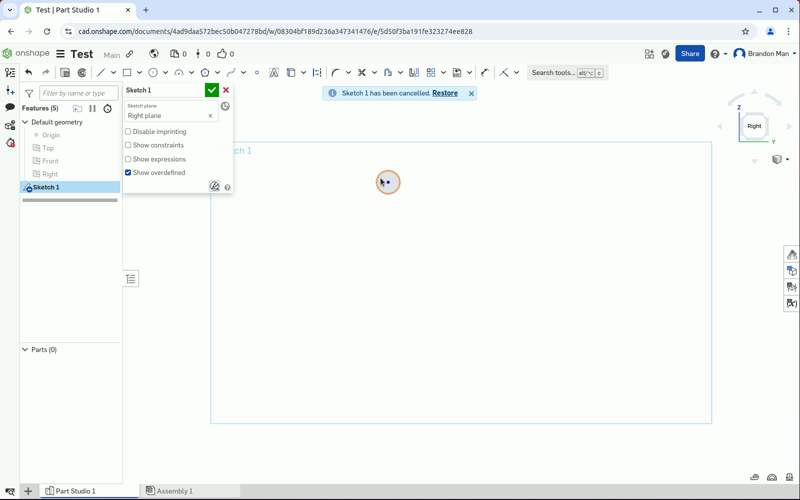
scroll(6)
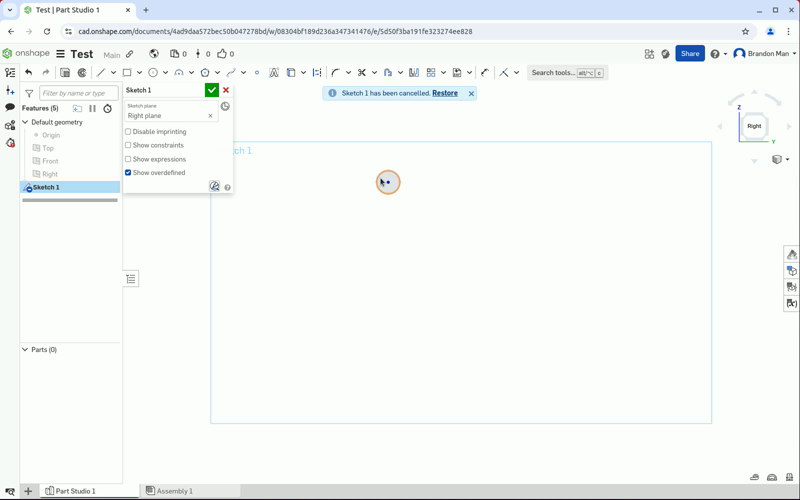
scroll(6)
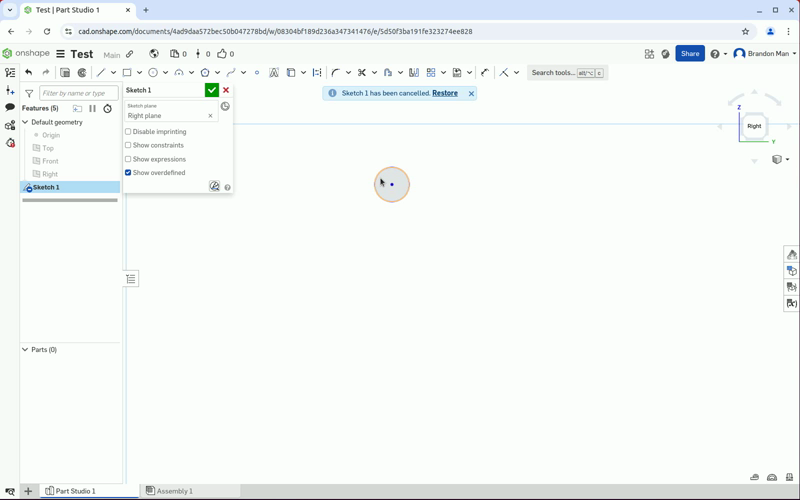
scroll(6)
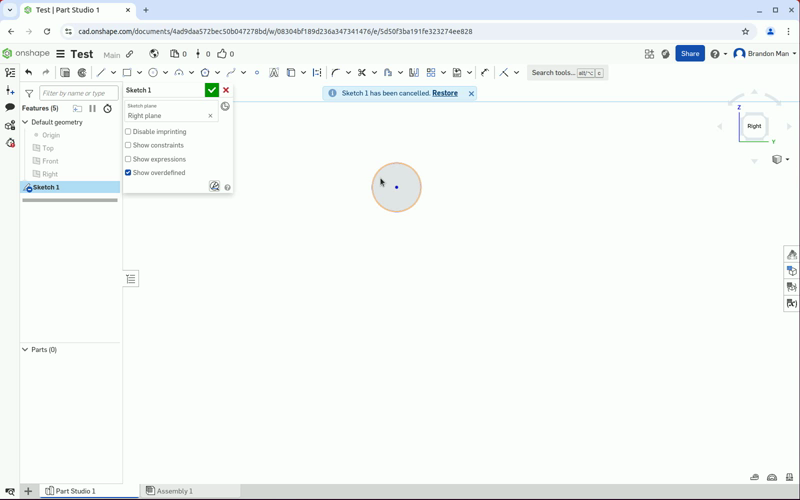
scroll(6)
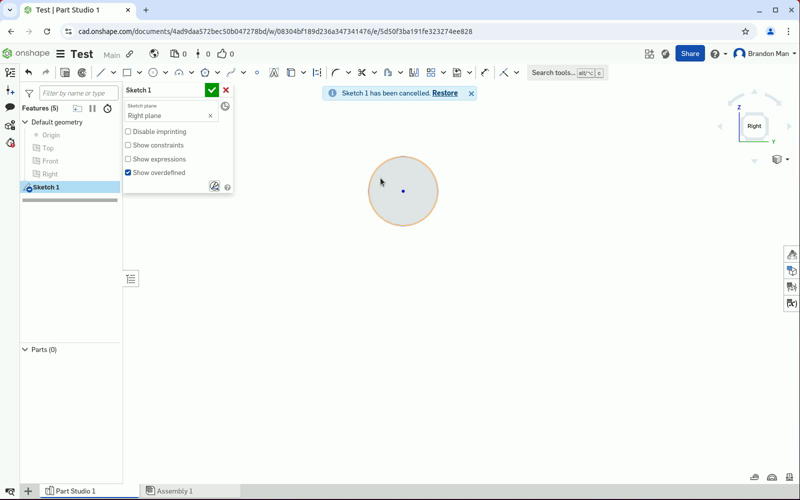
scroll(6)
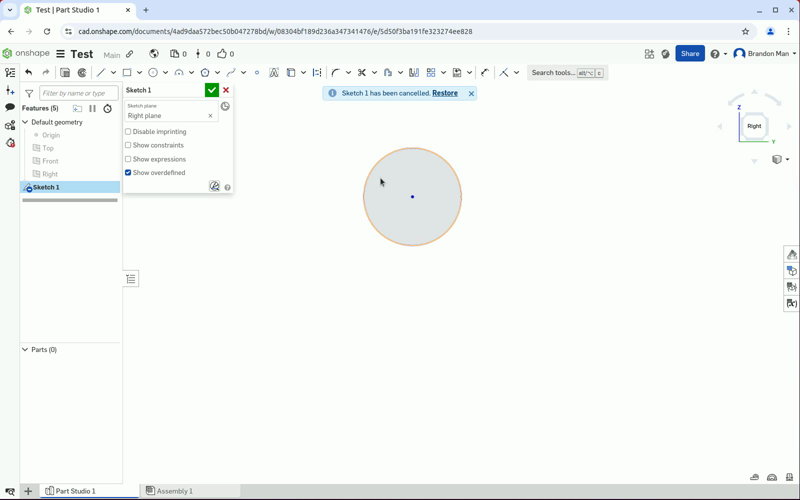
scroll(6)
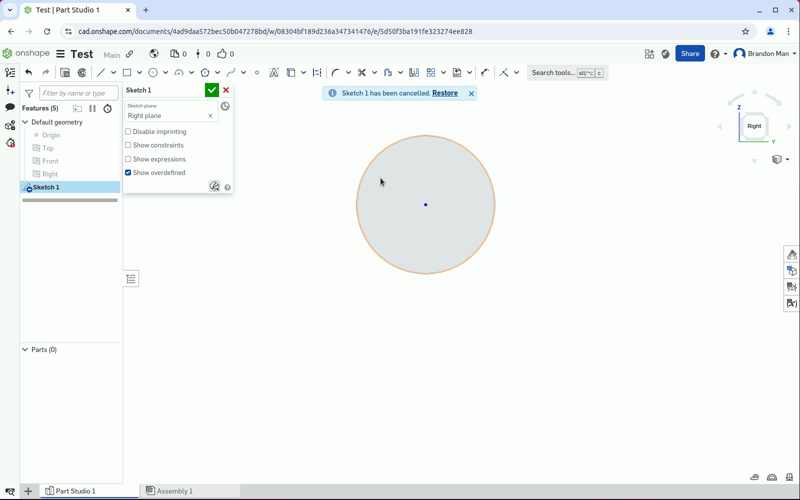
scroll(6)
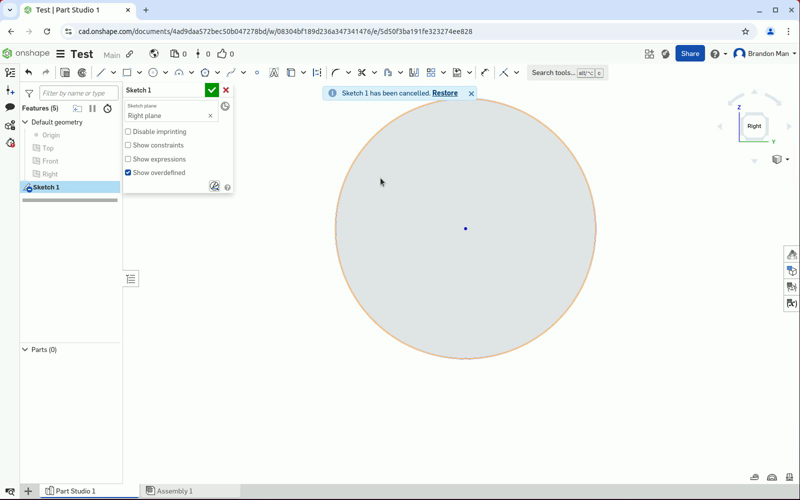
click(380, 177)
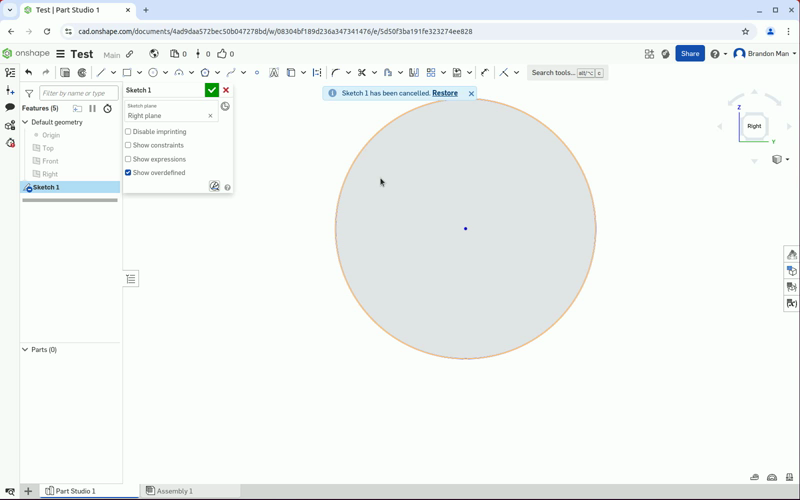
scroll(-6)
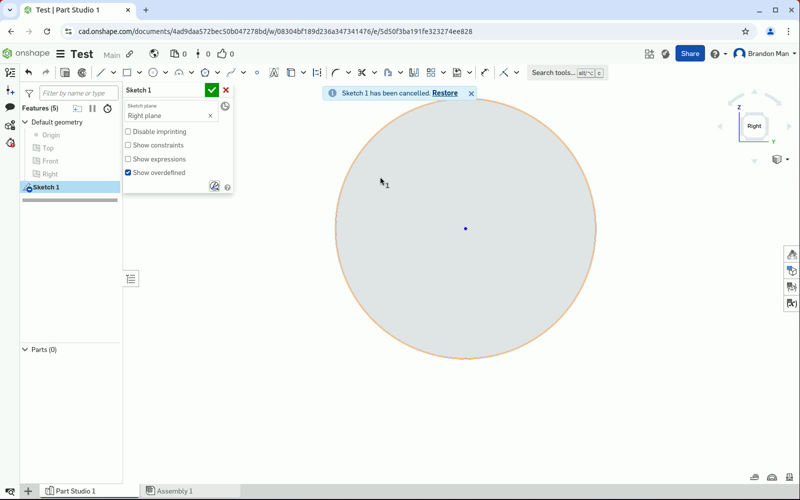
scroll(-6)
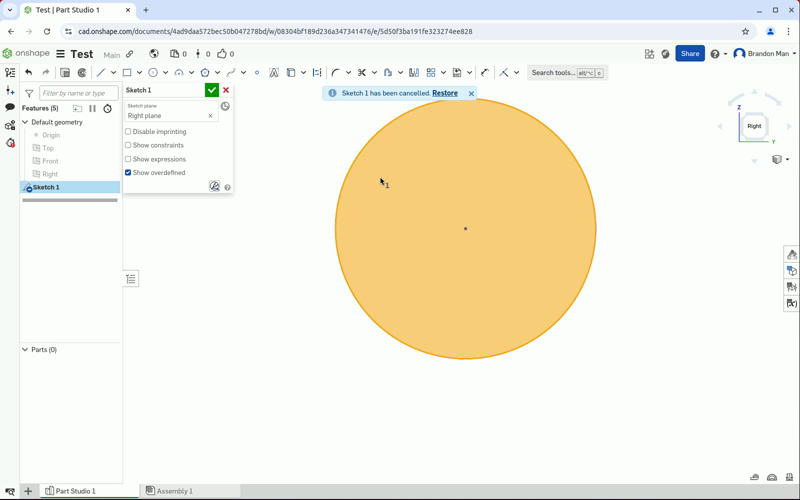
scroll(-6)
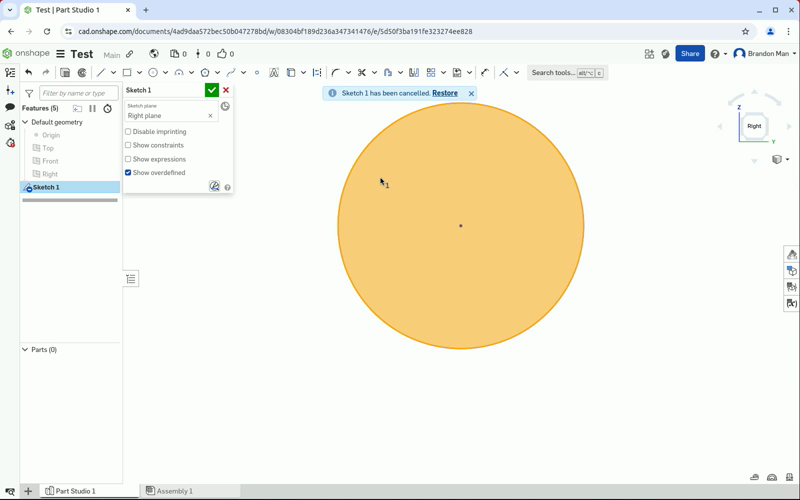
scroll(-6)
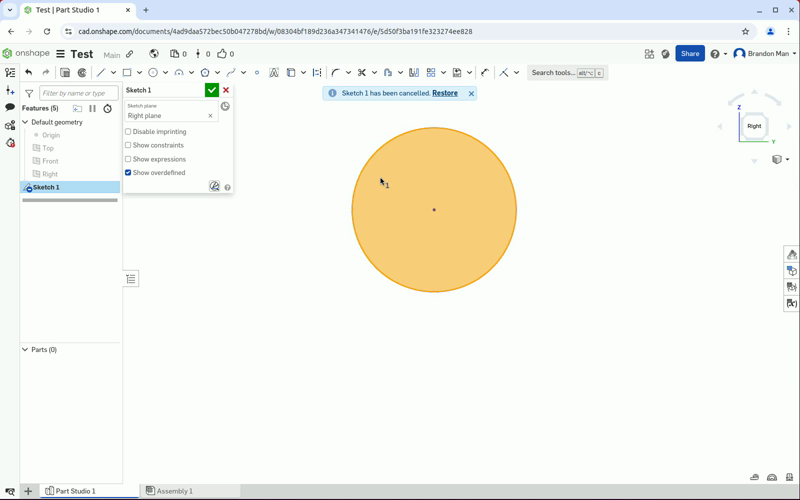
scroll(-6)
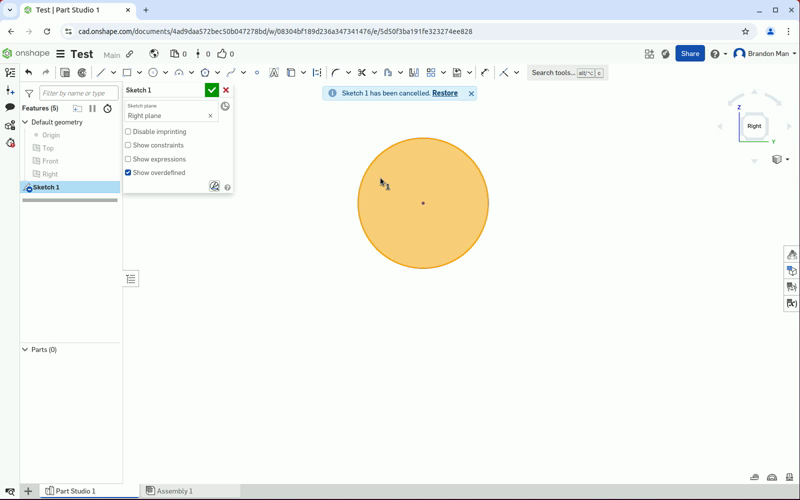
scroll(-6)
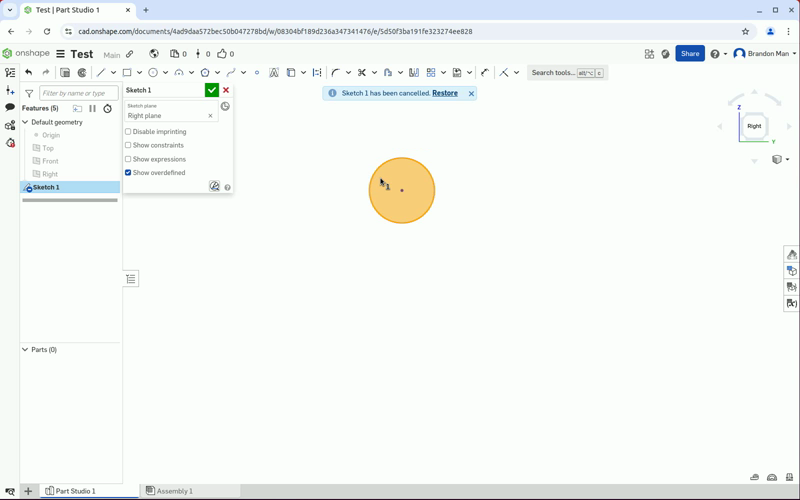
scroll(-6)
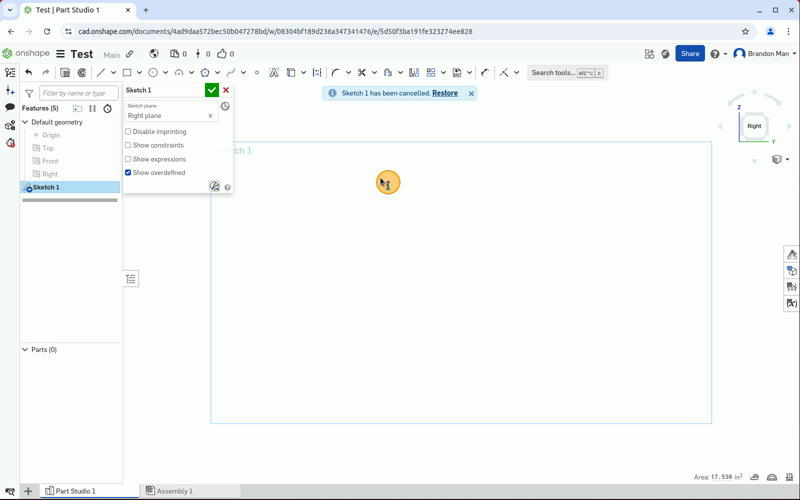
mouse_move(73, 352)
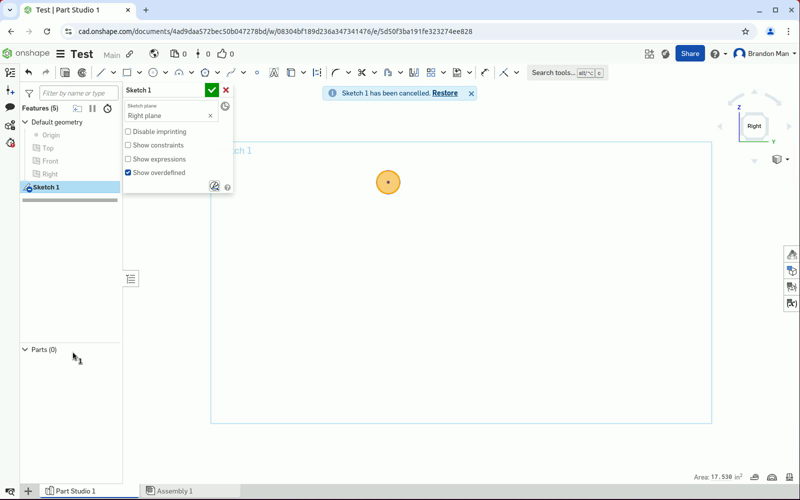
key(shift+y)
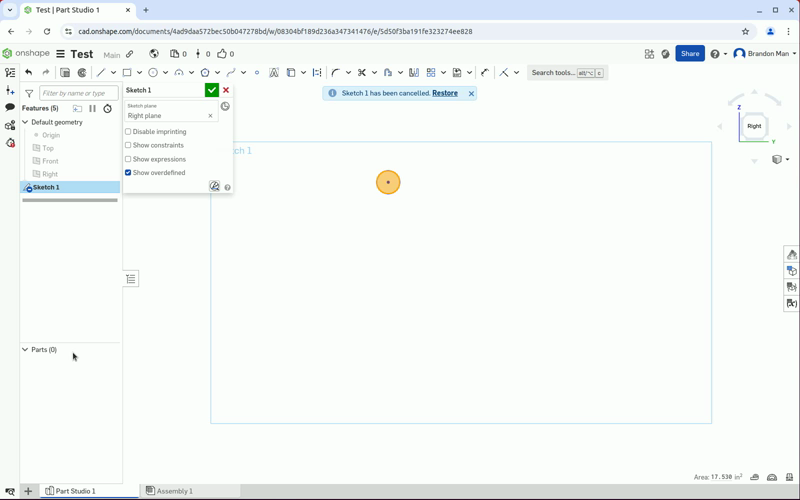
key(shift+e)
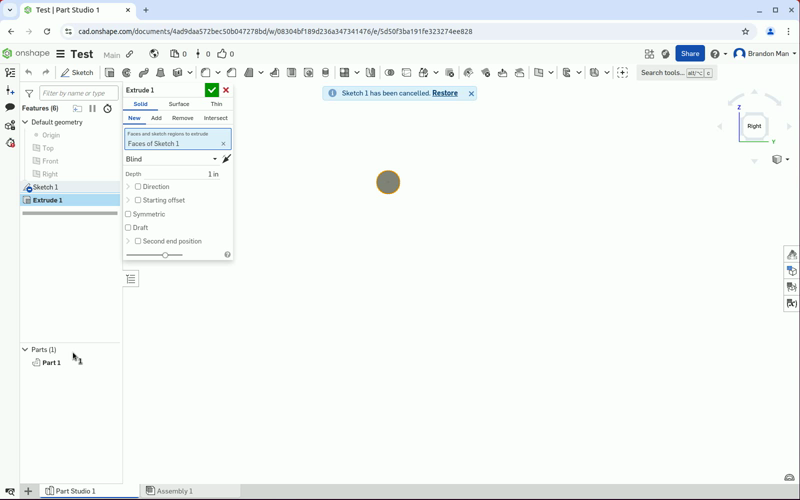
mouse_move(143, 106)
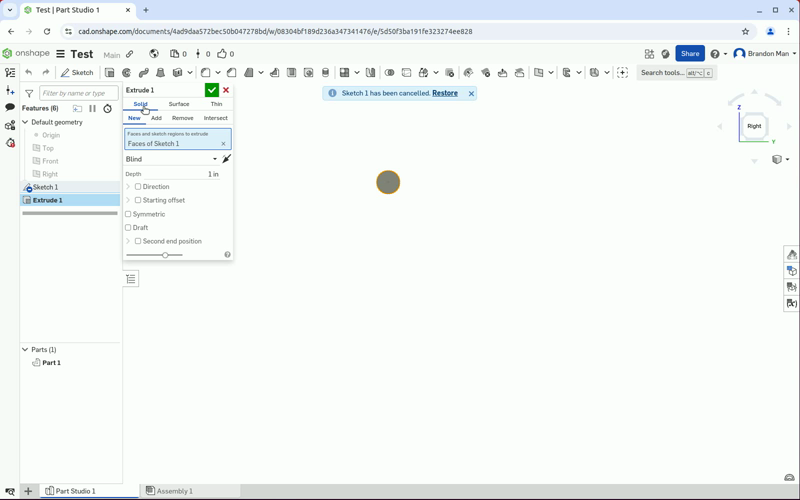
click(143, 106)
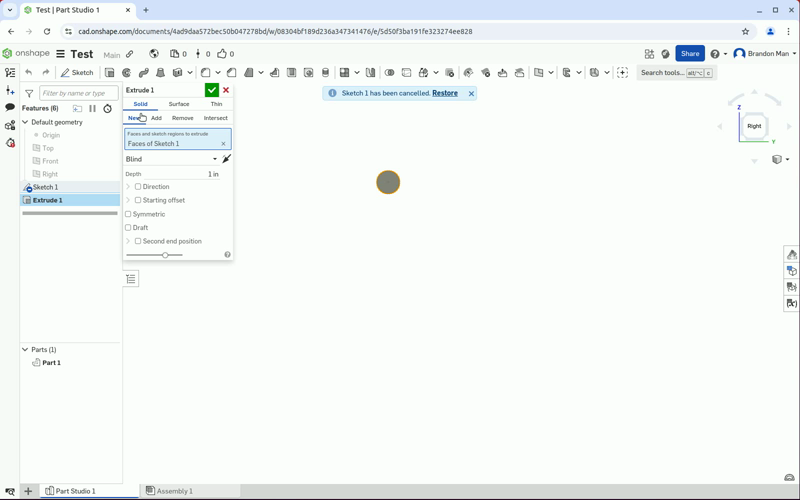
mouse_move(137, 120)
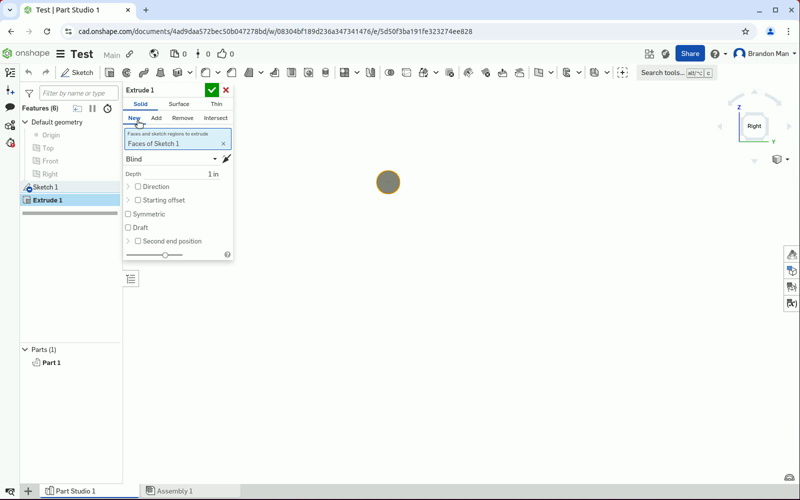
click(137, 120)
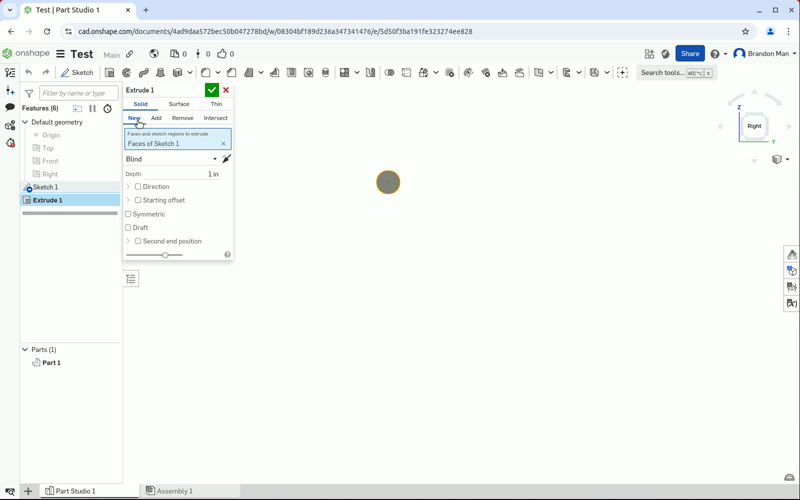
key(tab, 4)
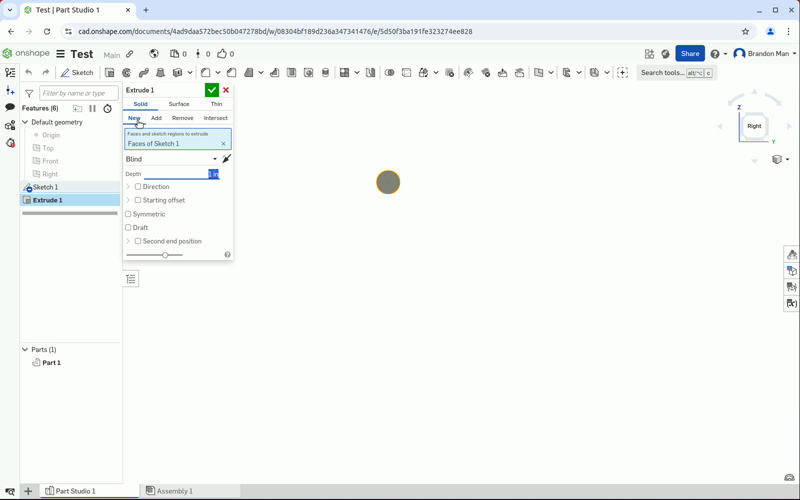
text(2.888)
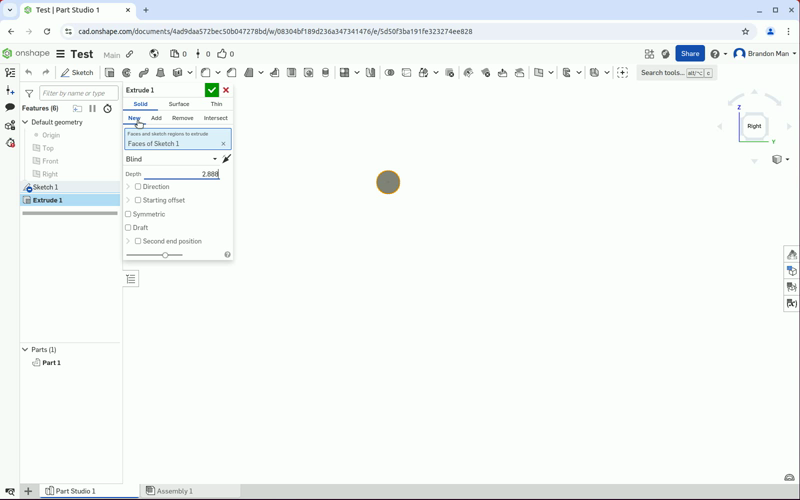
key(tab, 3)
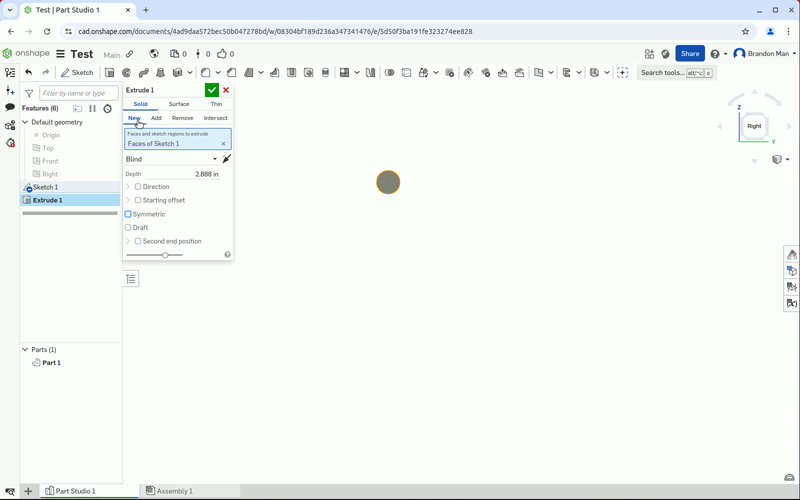
key(space)
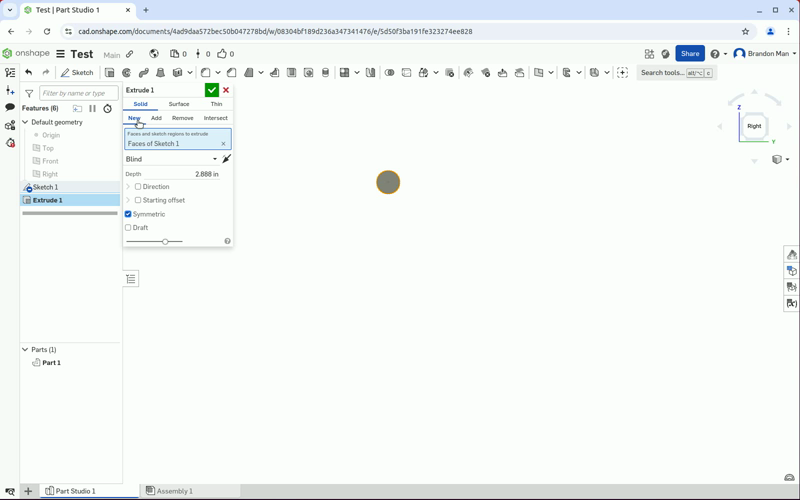
key(enter)
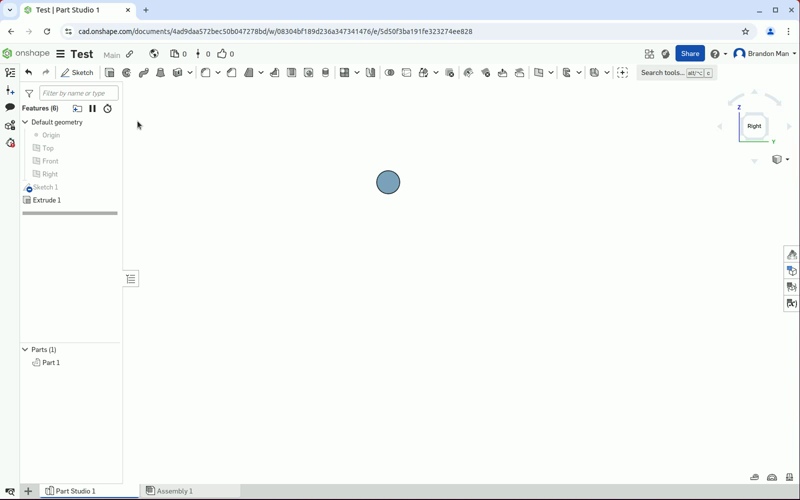
key(shift+h)
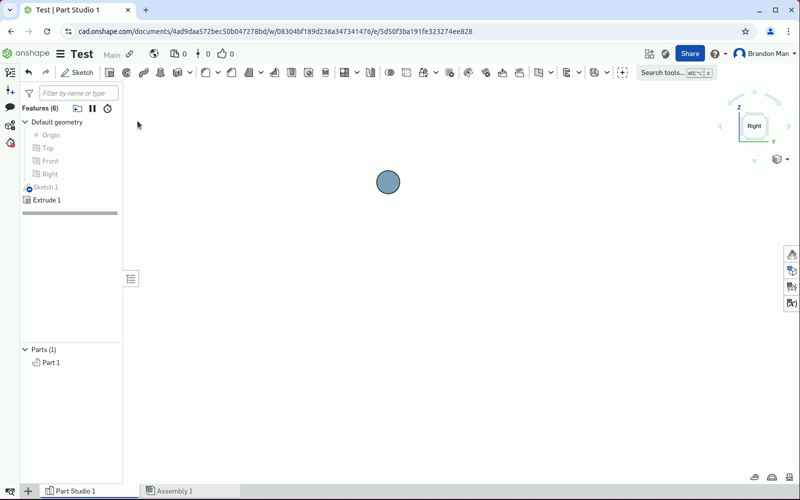
key(shift+h)
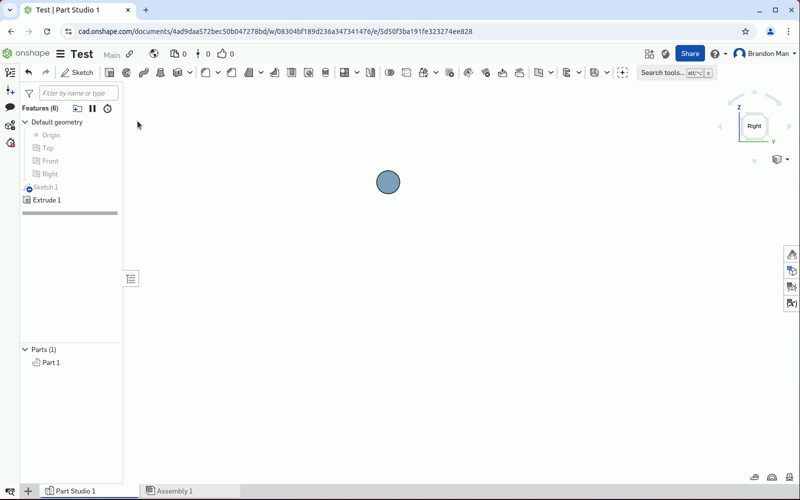
mouse_move(73, 189)
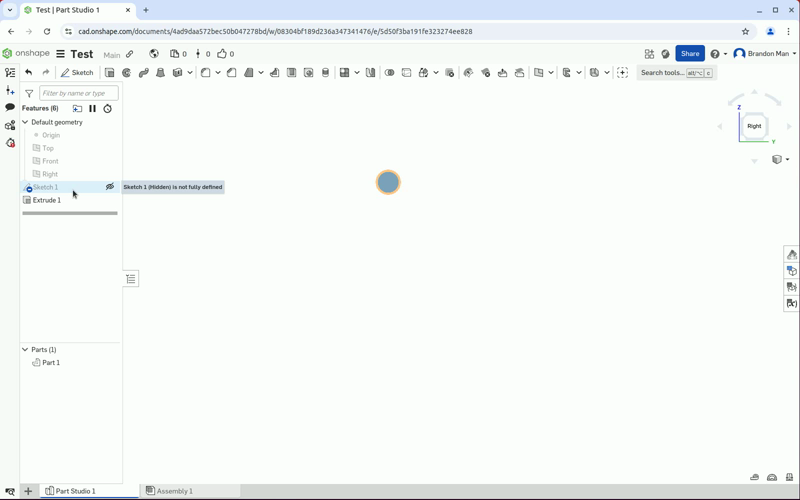
click(73, 189)
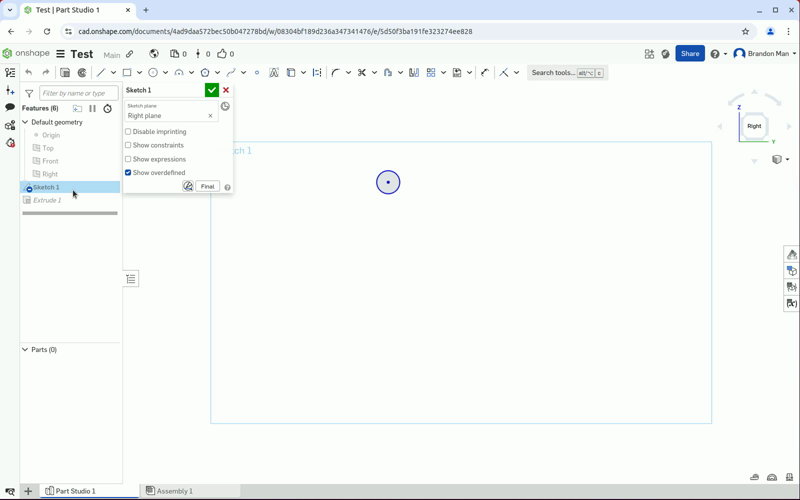
mouse_move(229, 92)
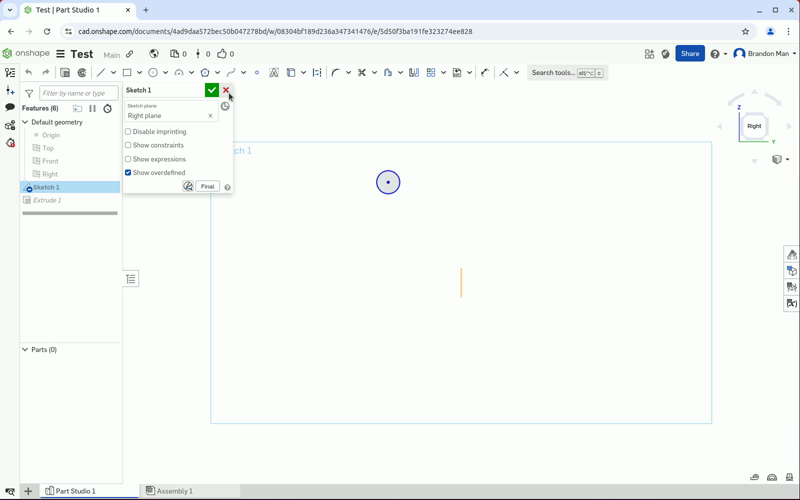
click(229, 92)
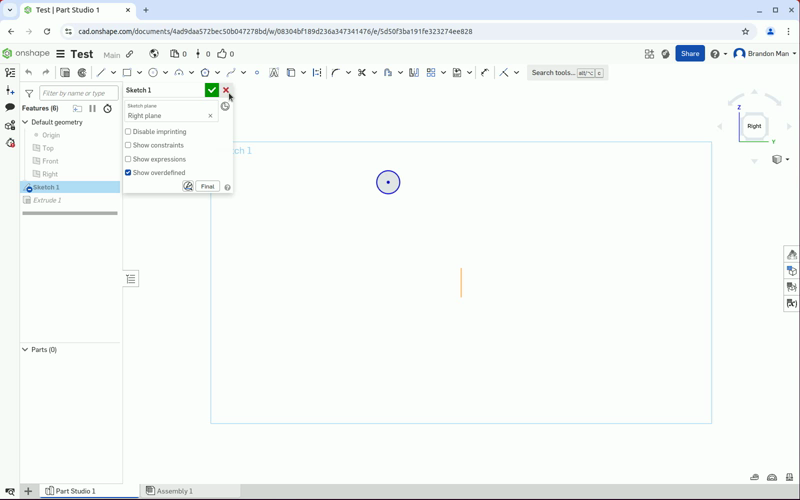
key(shift+s)
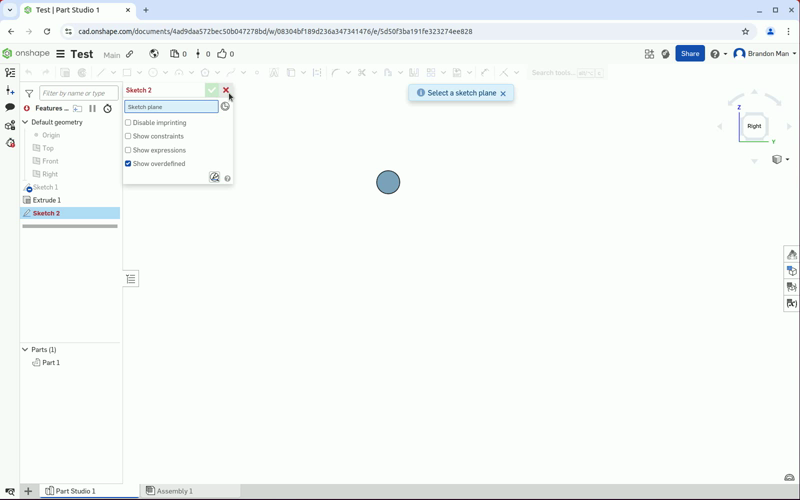
mouse_move(73, 176)
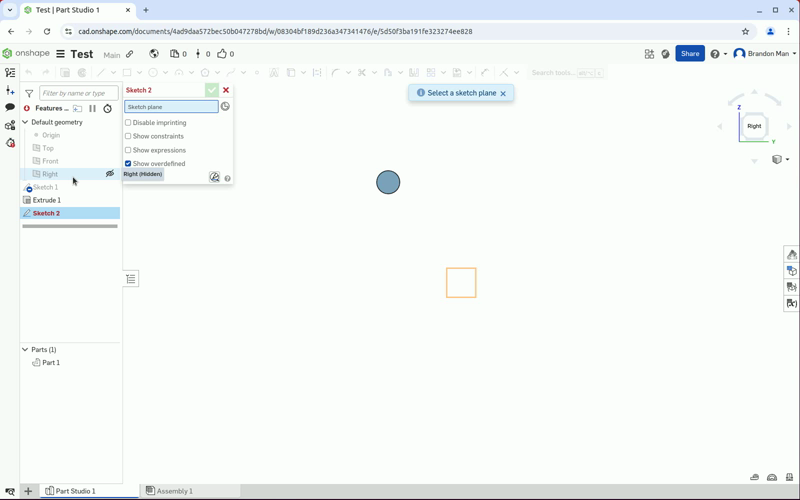
click(73, 176)
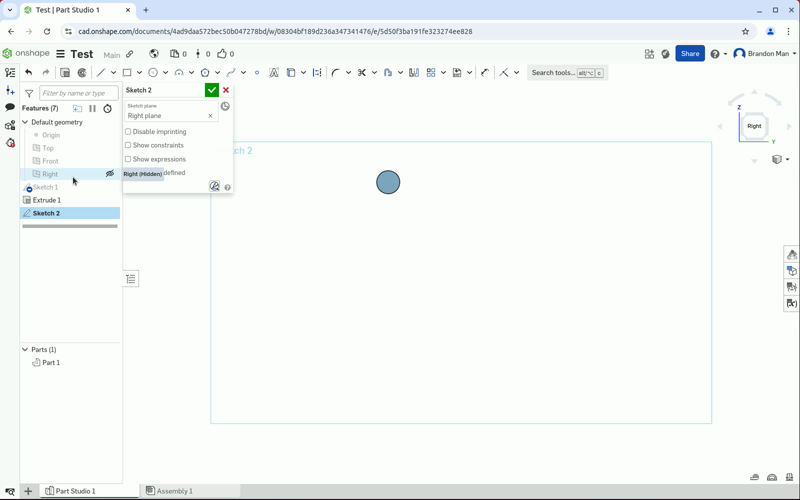
mouse_move(73, 352)
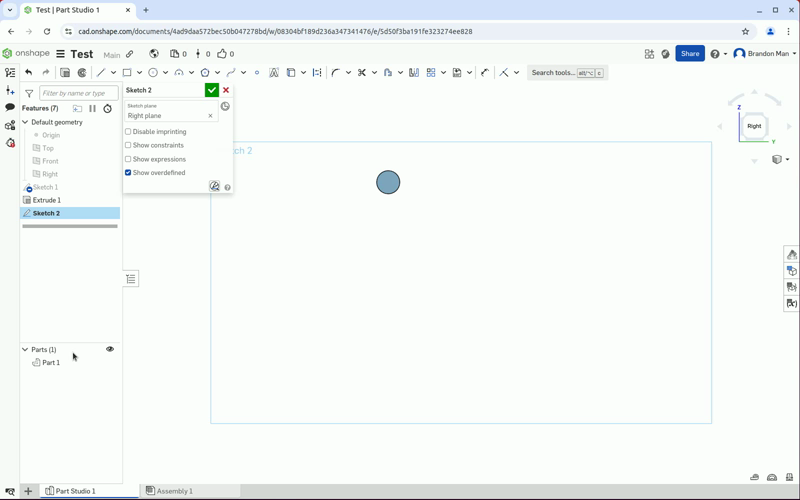
key(y)
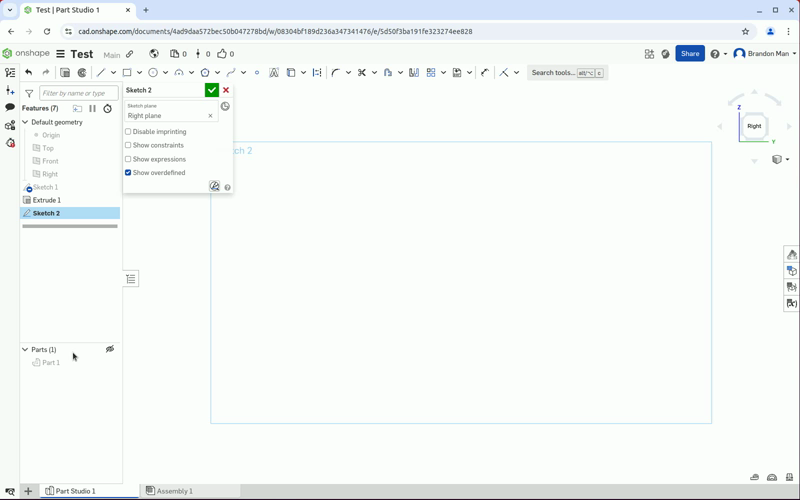
key(l)
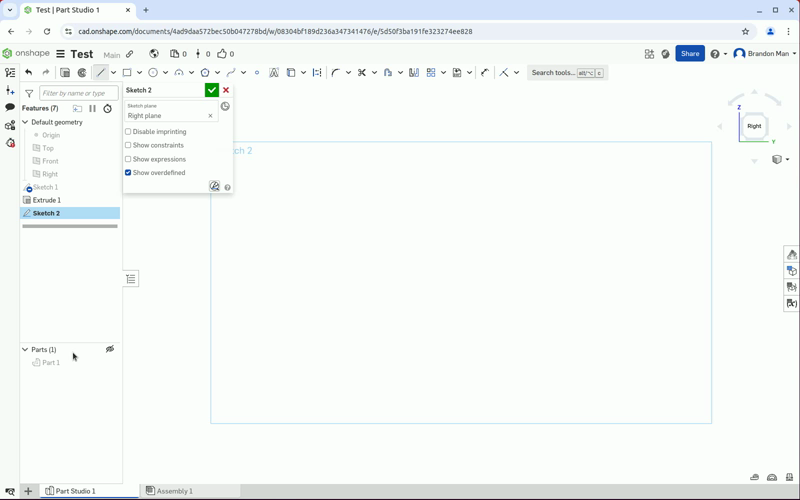
key_down(shift)
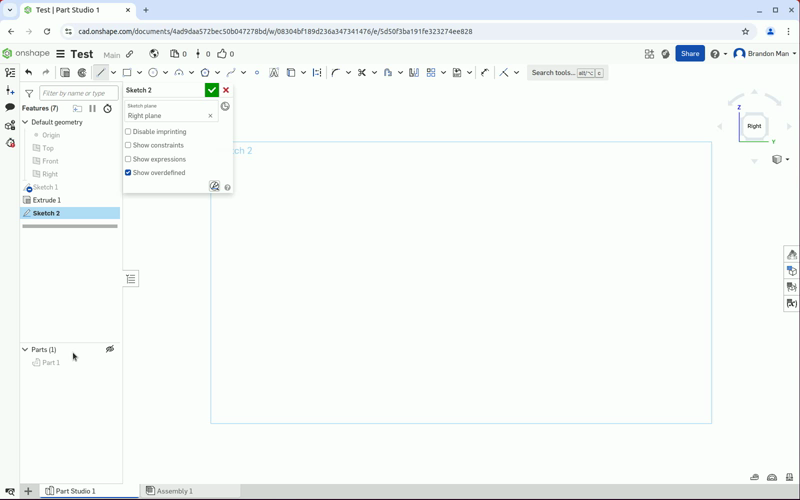
mouse_move(420, 213)
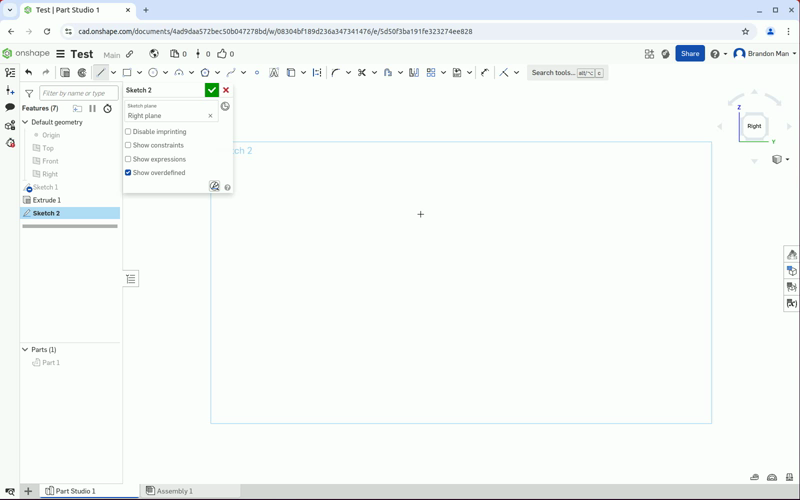
click(420, 213)
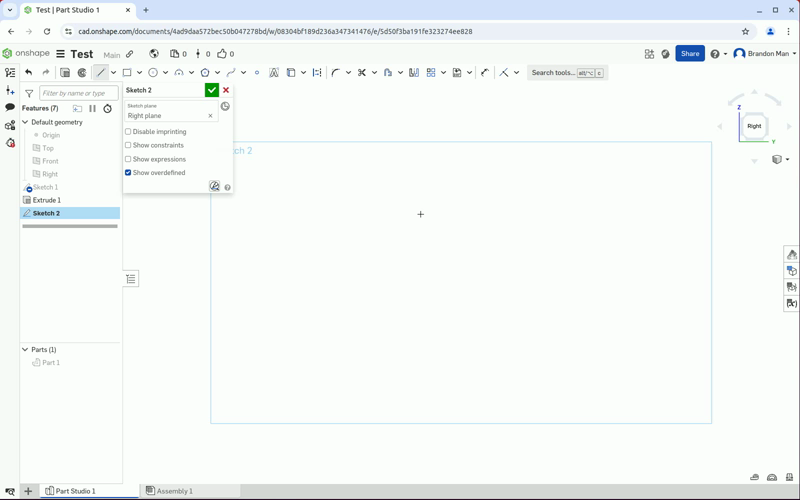
key_up(shift)
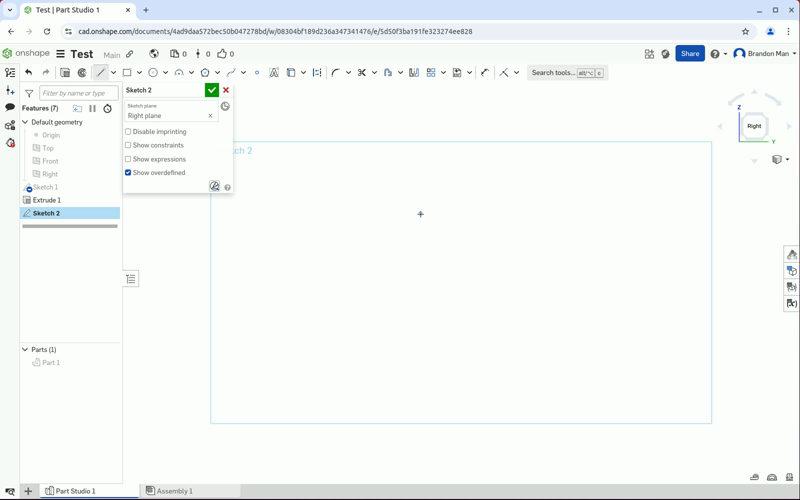
key_down(shift)
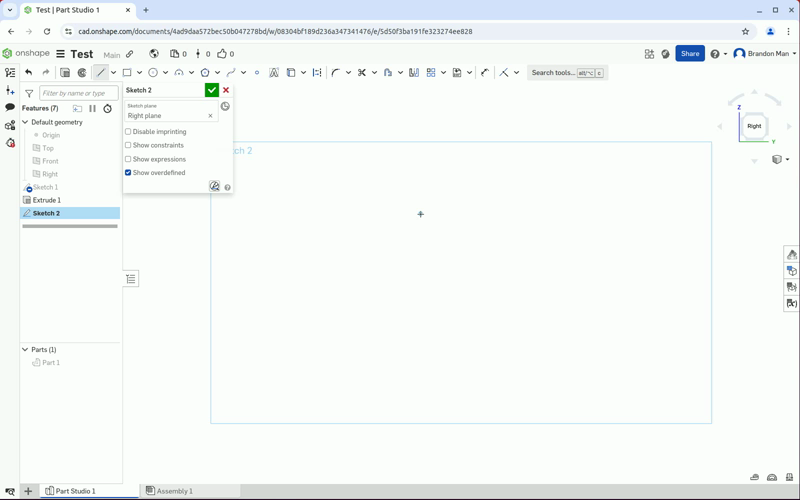
mouse_move(450, 213)
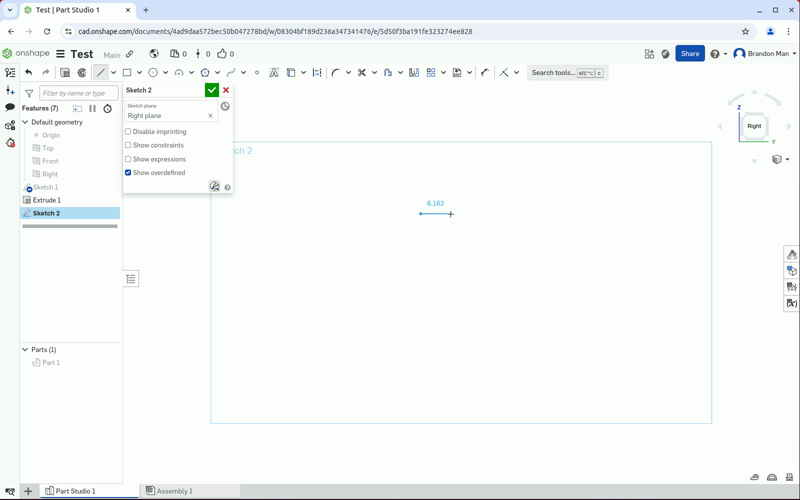
mouse_move(449, 263)
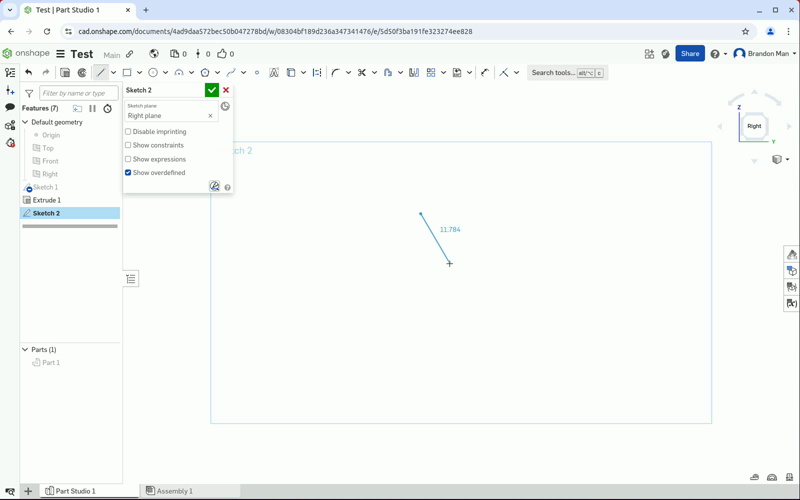
click(449, 263)
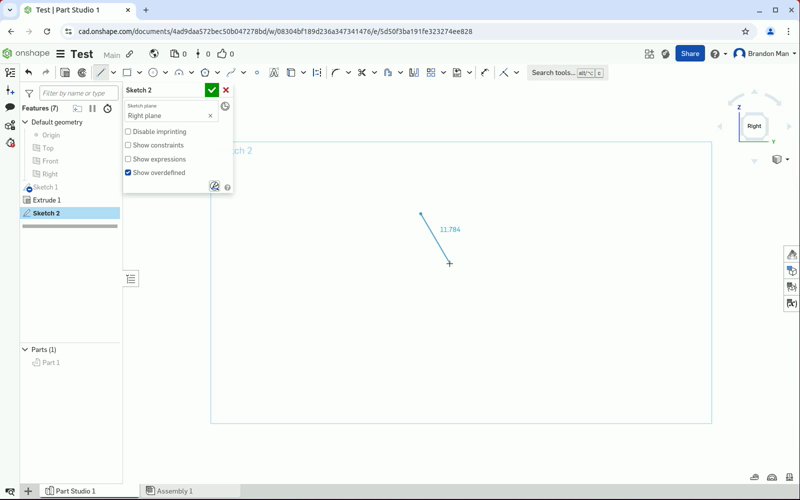
key_up(shift)
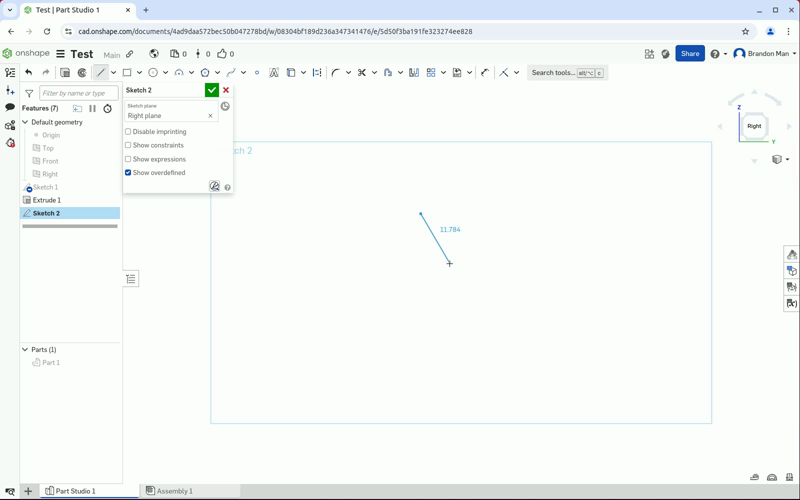
key(esc)
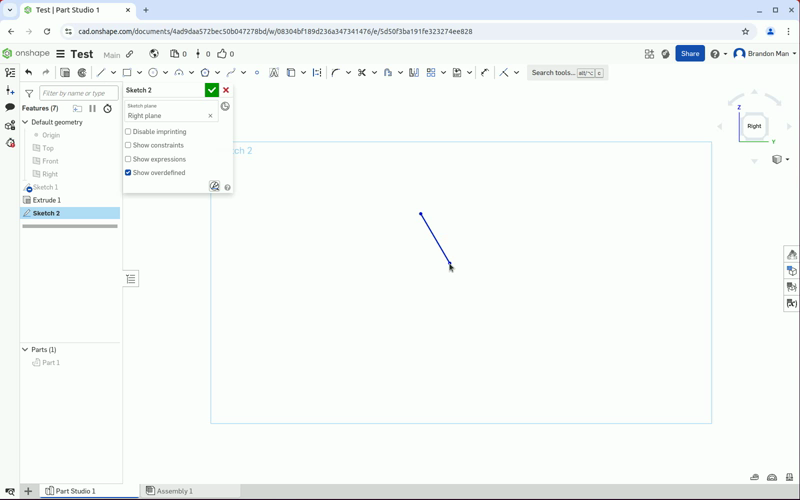
key(a)
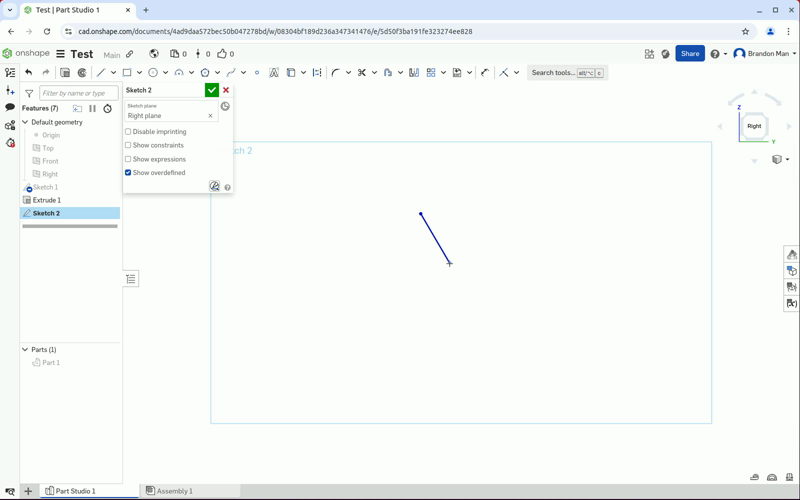
mouse_move(449, 263)
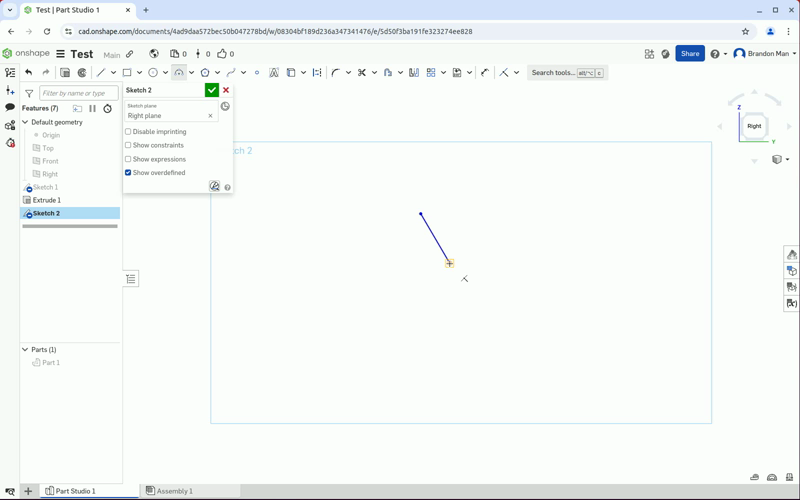
click(449, 263)
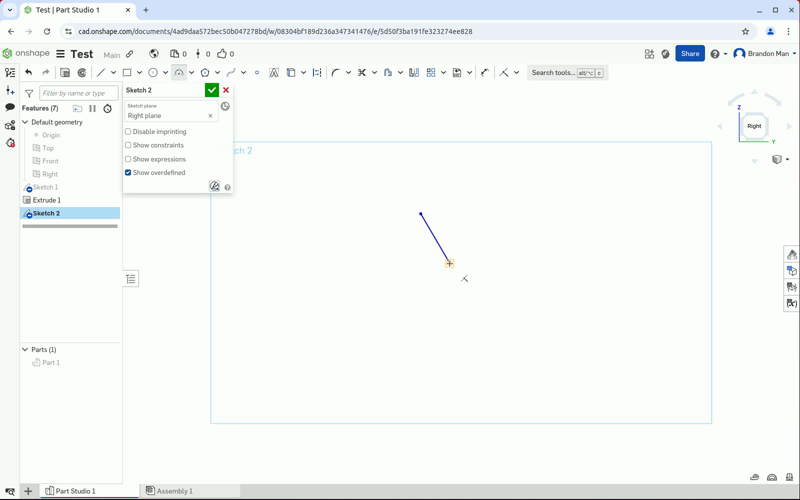
key_down(shift)
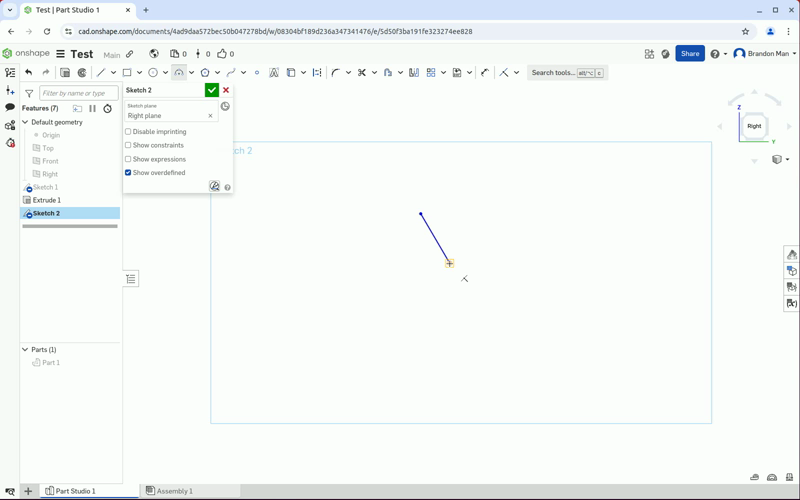
mouse_move(463, 259)
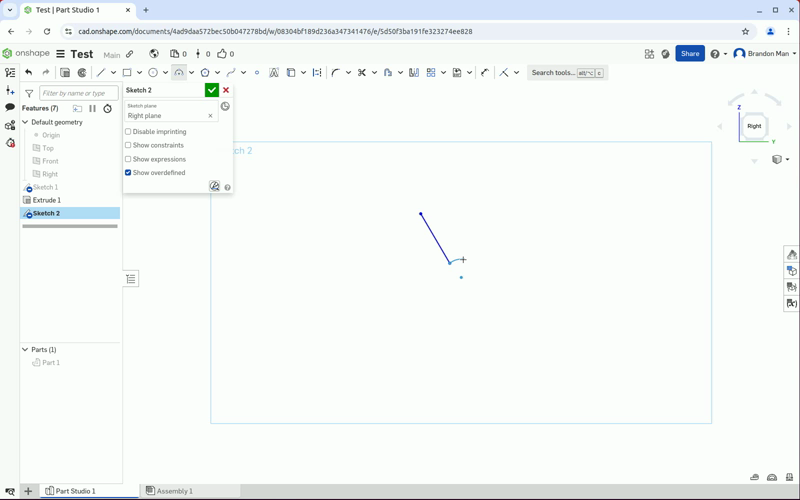
click(463, 259)
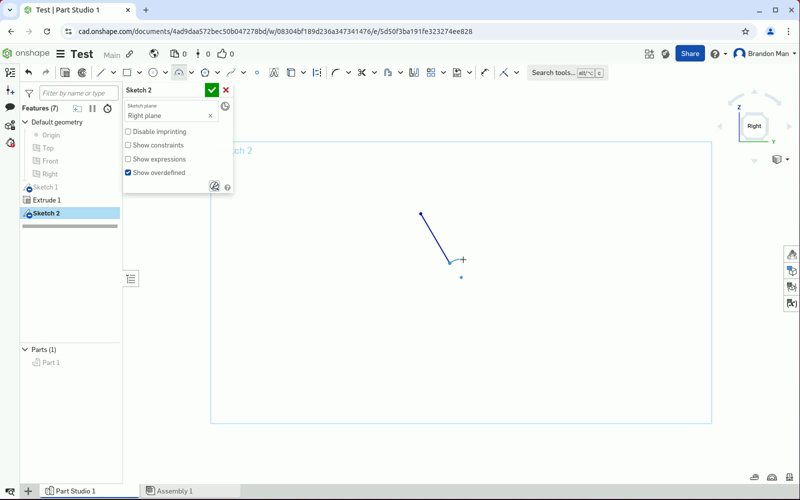
mouse_move(468, 304)
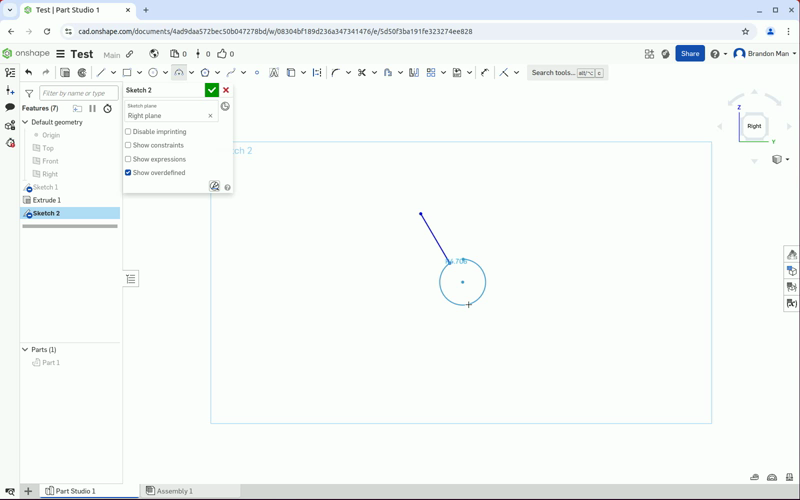
click(468, 304)
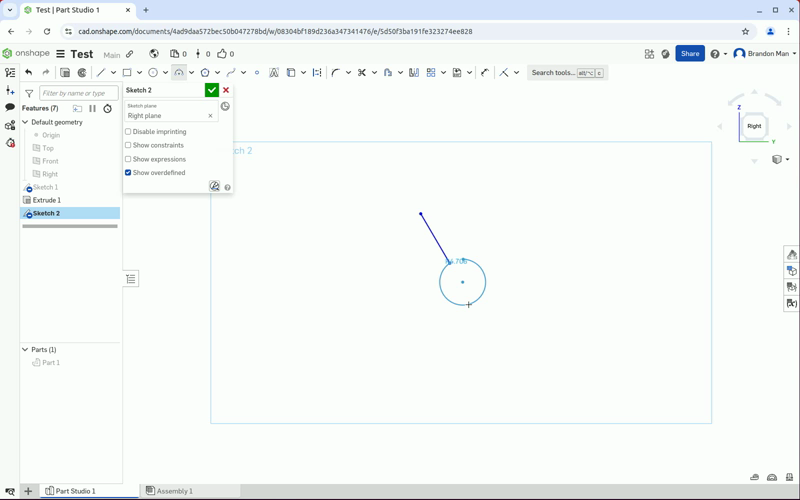
key_up(shift)
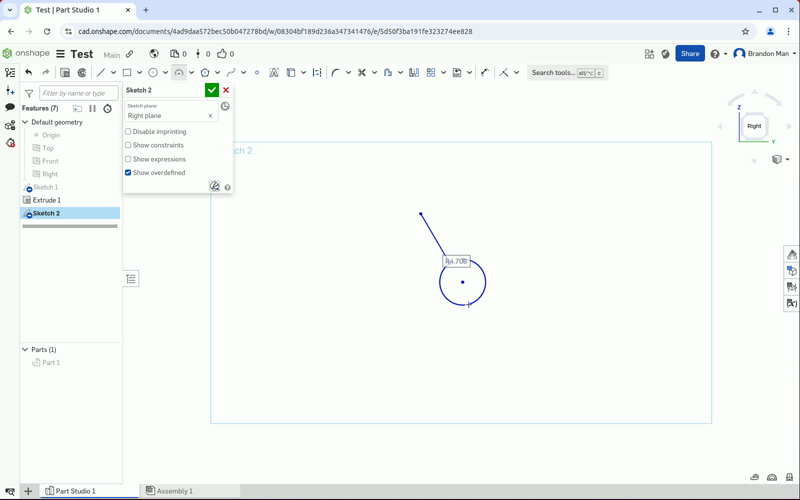
key(esc)
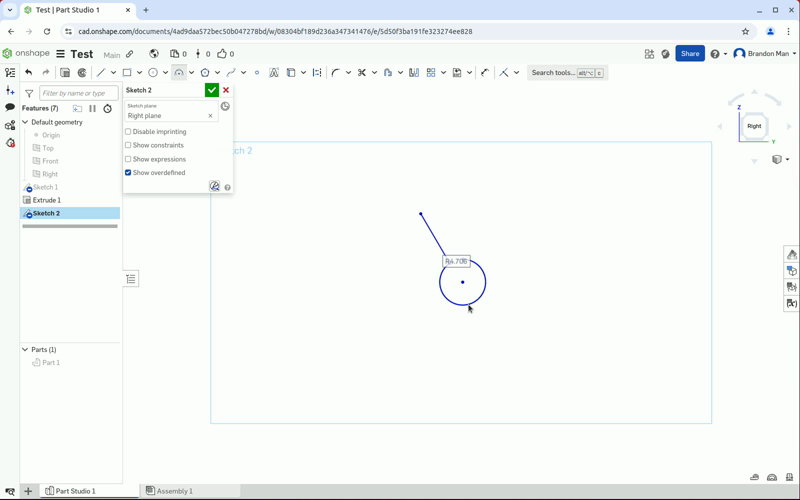
key(l)
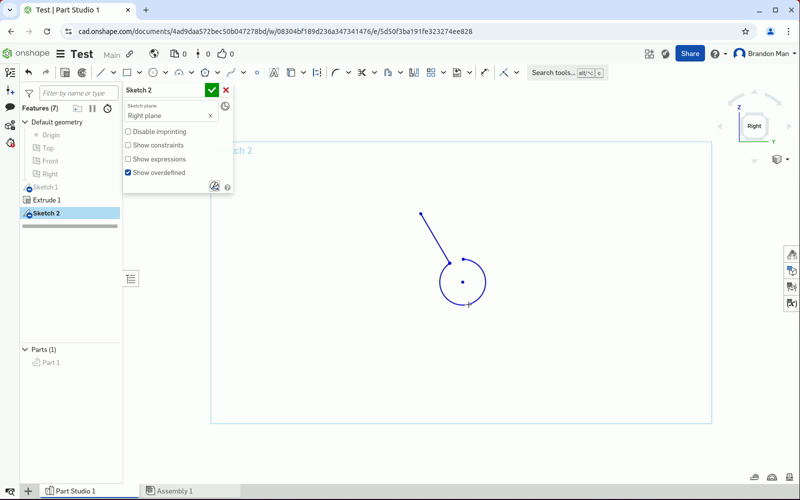
mouse_move(463, 259)
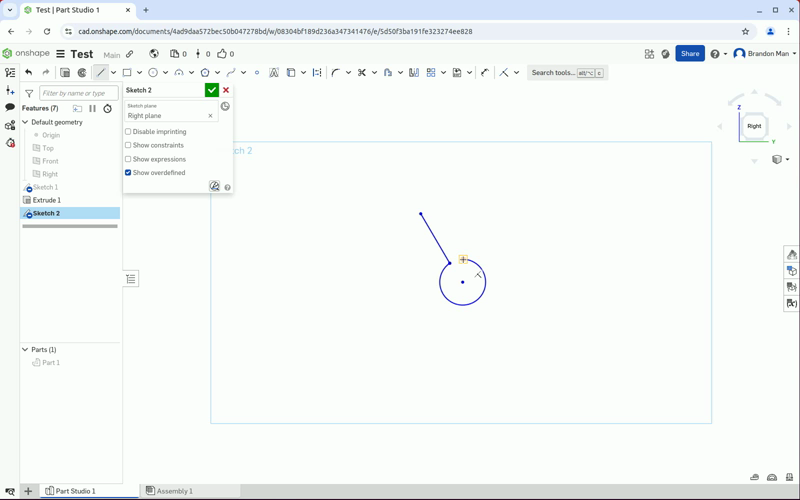
click(463, 259)
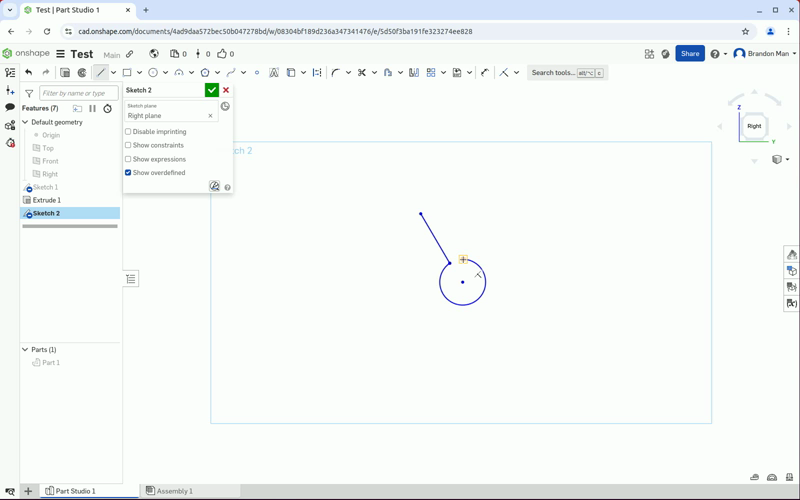
key_down(shift)
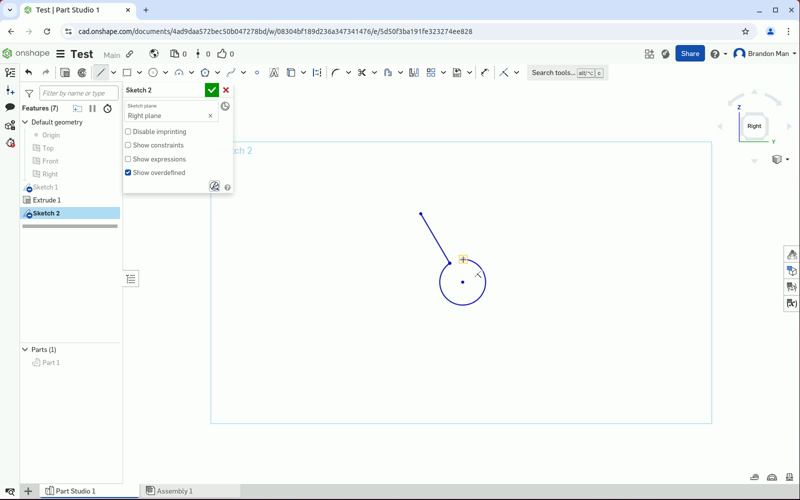
mouse_move(493, 259)
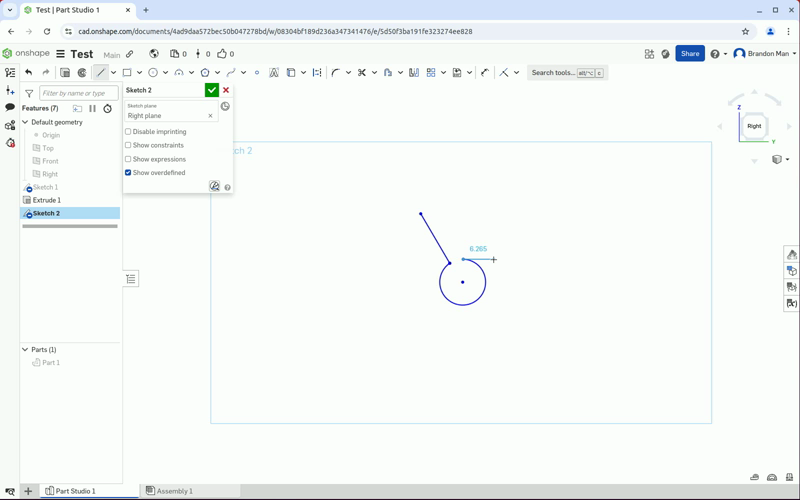
mouse_move(440, 218)
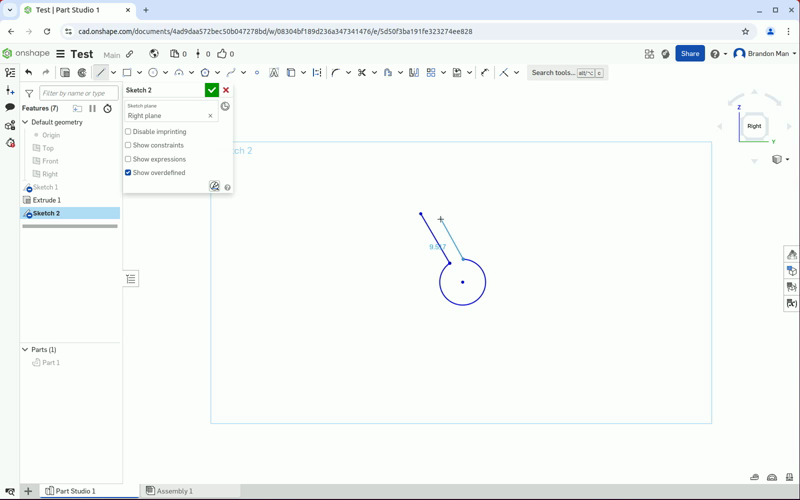
click(440, 218)
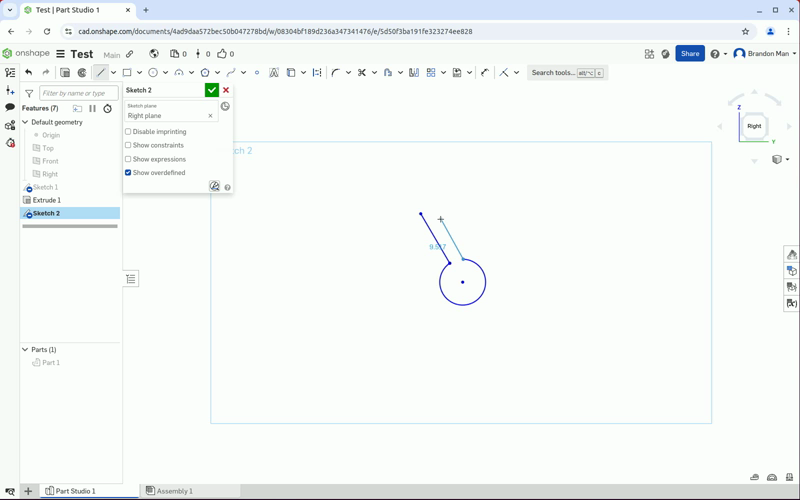
key_up(shift)
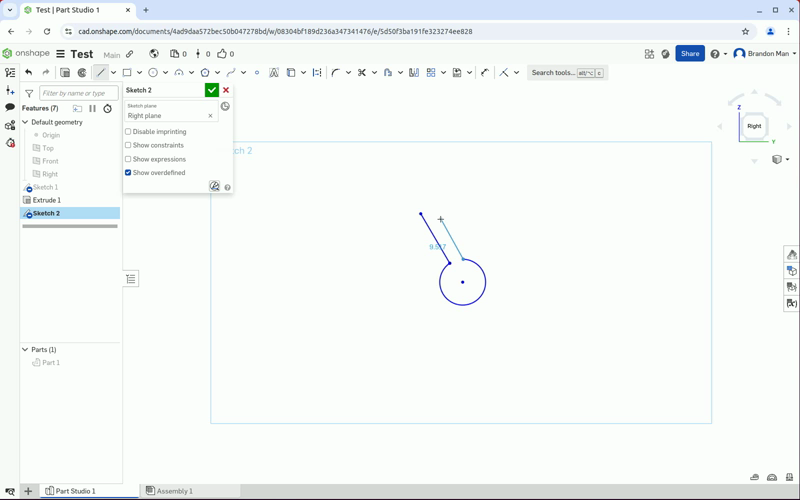
key_down(shift)
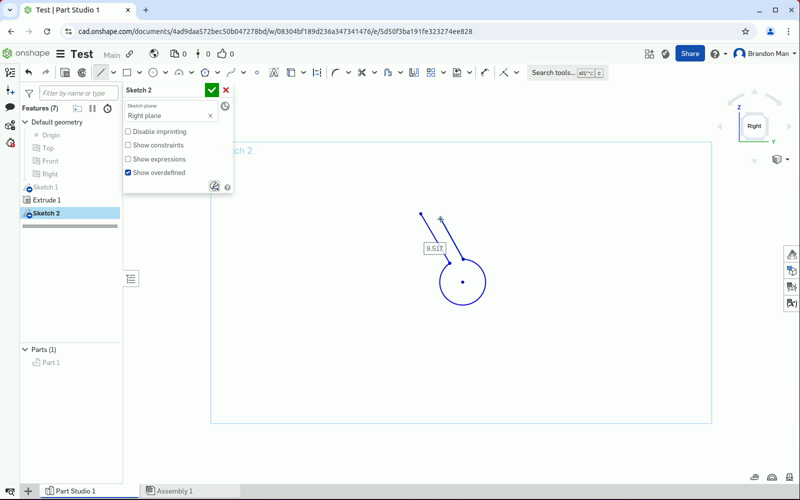
mouse_move(470, 218)
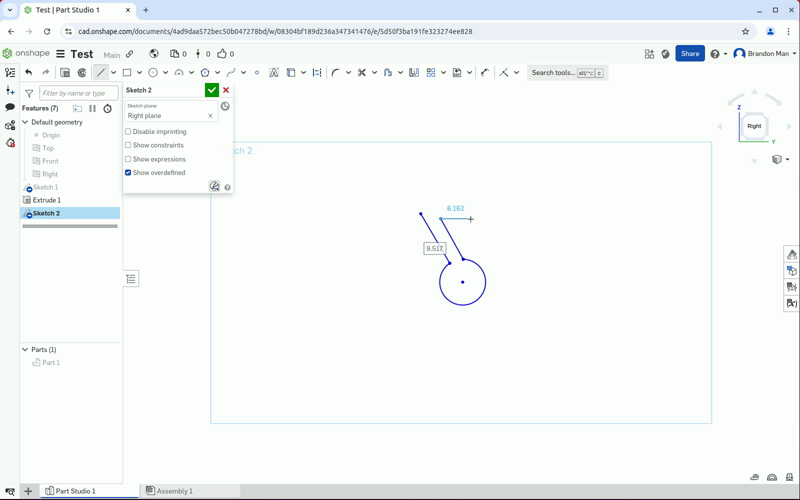
mouse_move(457, 208)
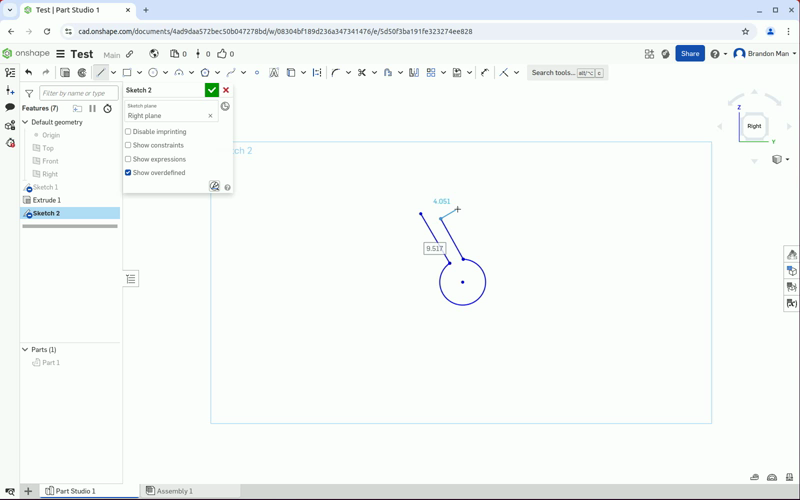
click(457, 208)
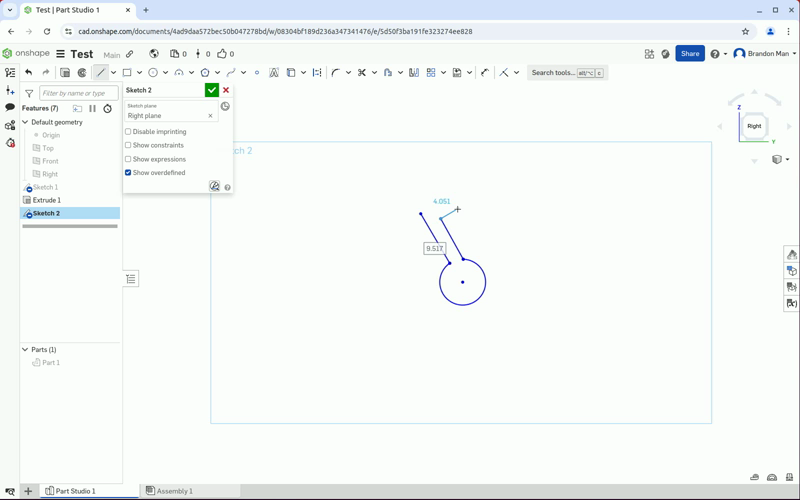
key_up(shift)
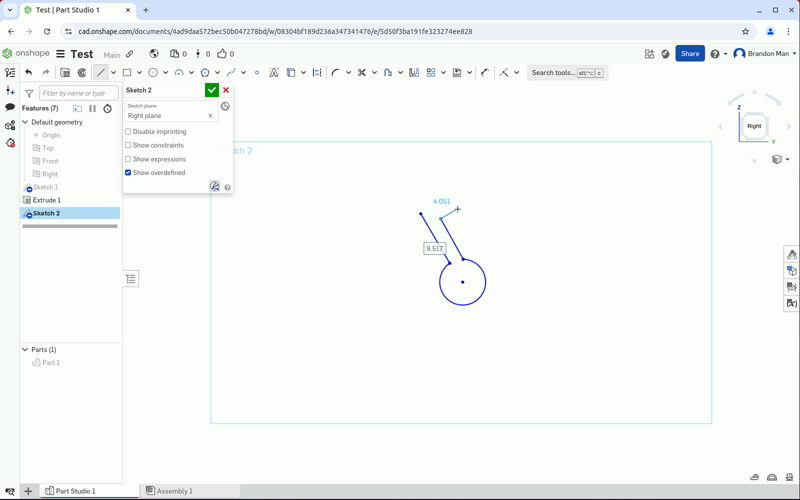
key(esc)
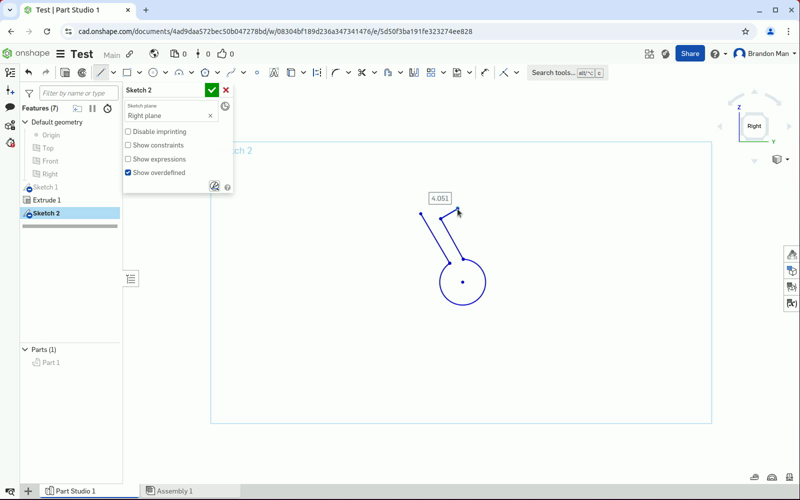
key(a)
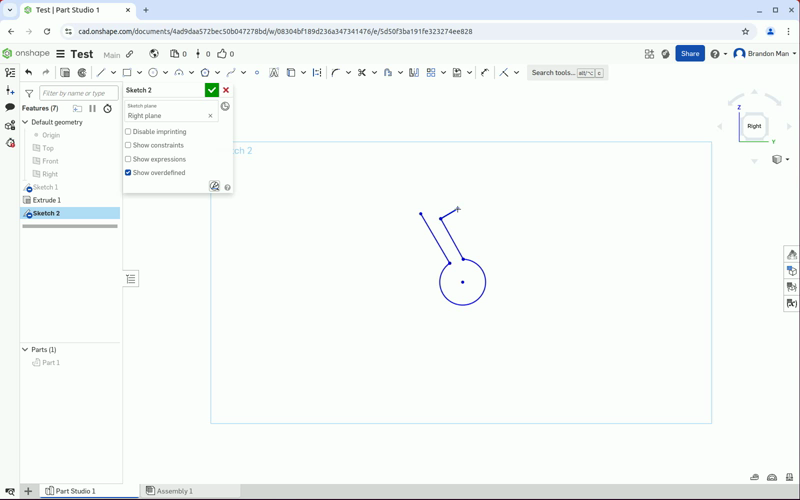
mouse_move(457, 208)
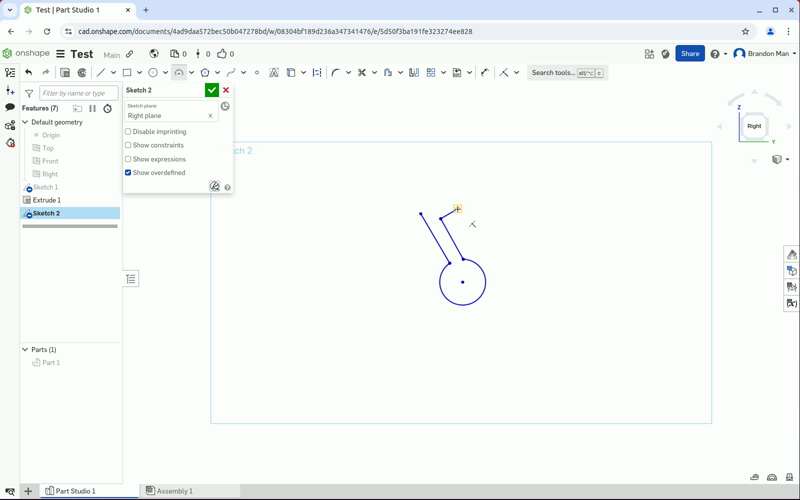
click(457, 208)
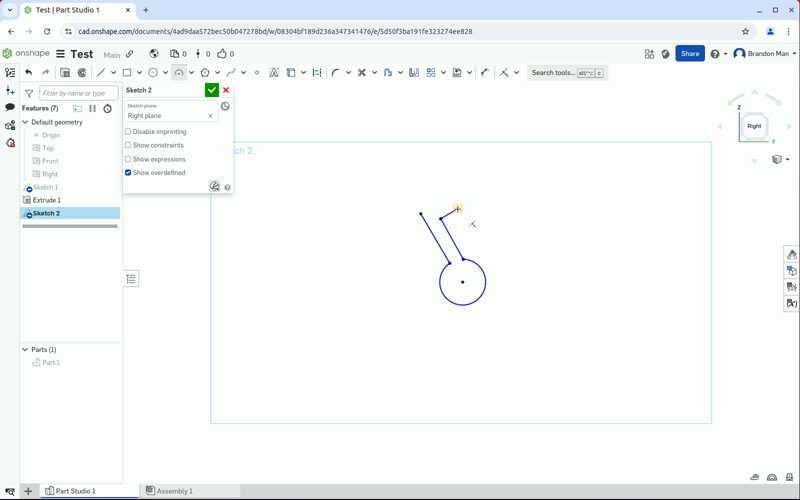
key_down(shift)
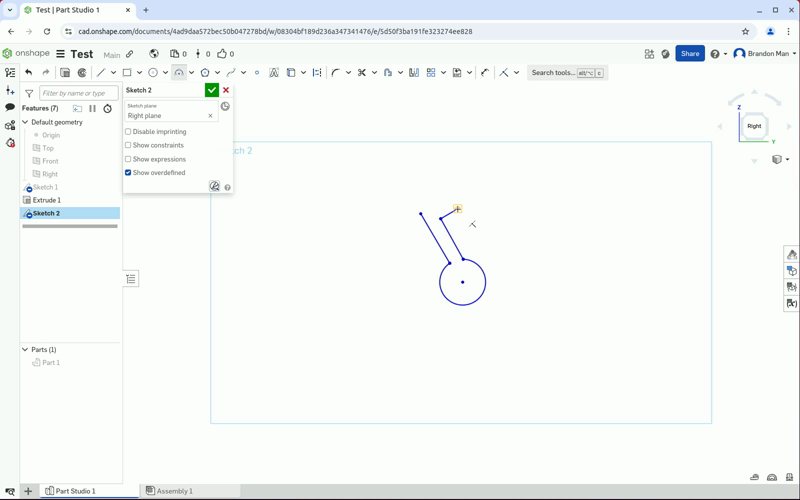
mouse_move(449, 196)
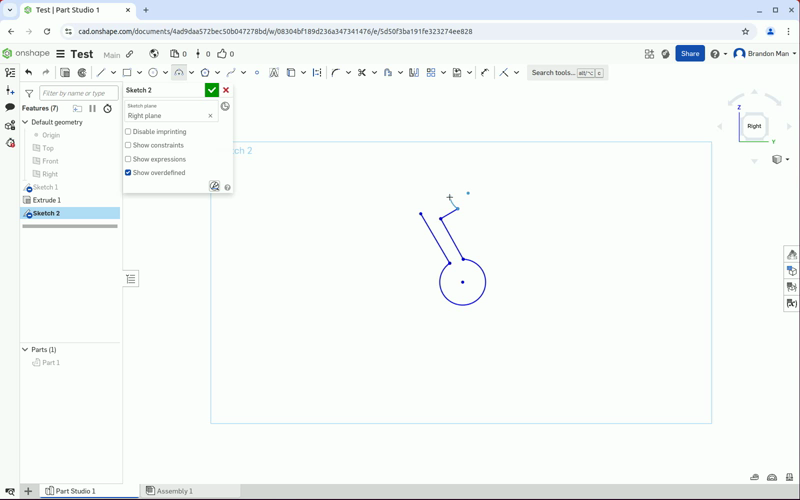
click(449, 196)
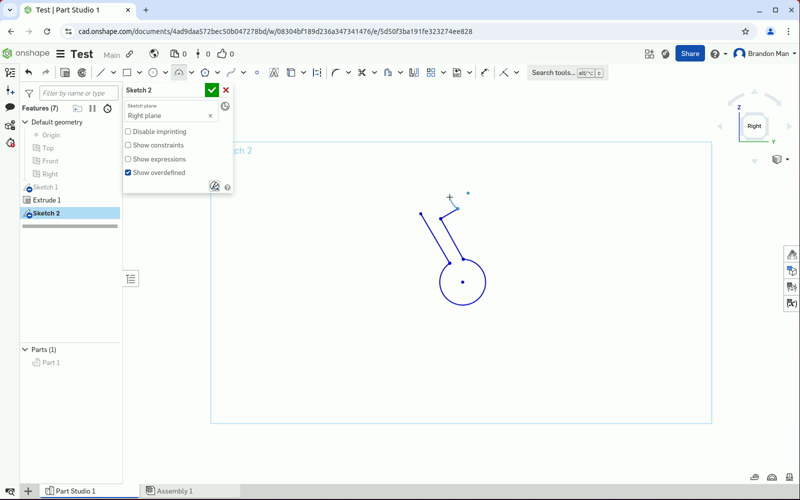
mouse_move(470, 191)
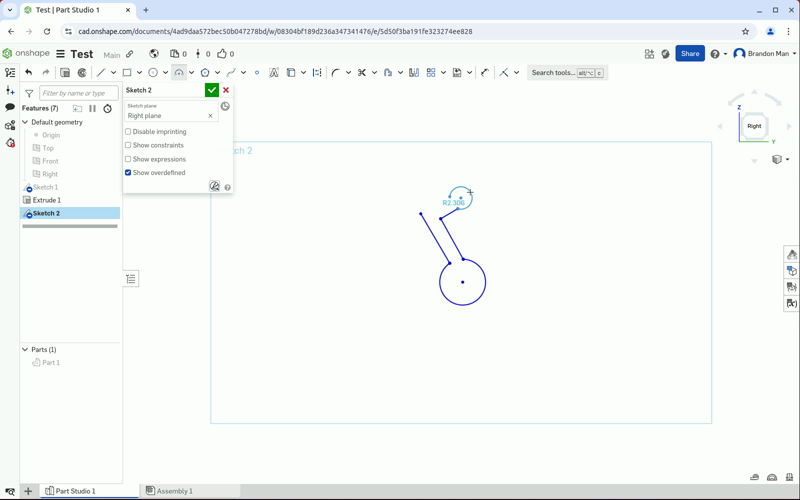
click(470, 191)
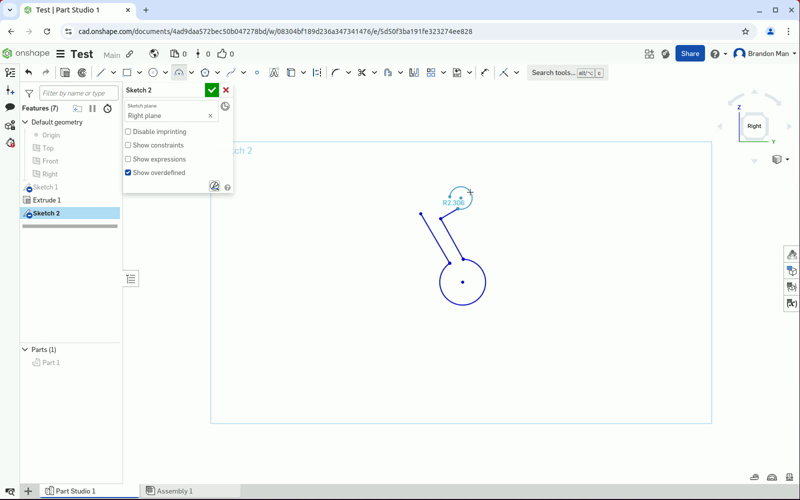
key_up(shift)
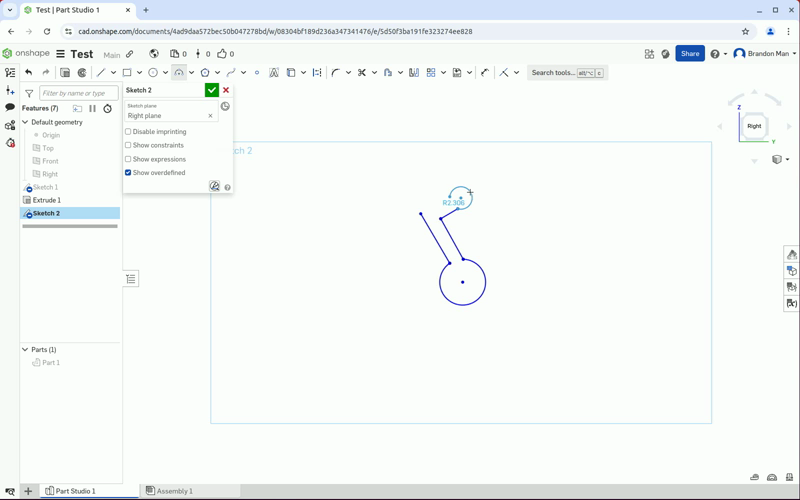
key(esc)
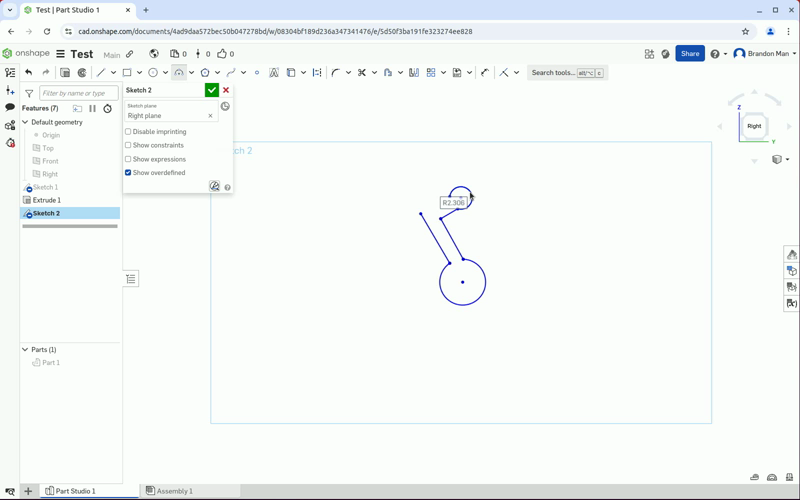
key(l)
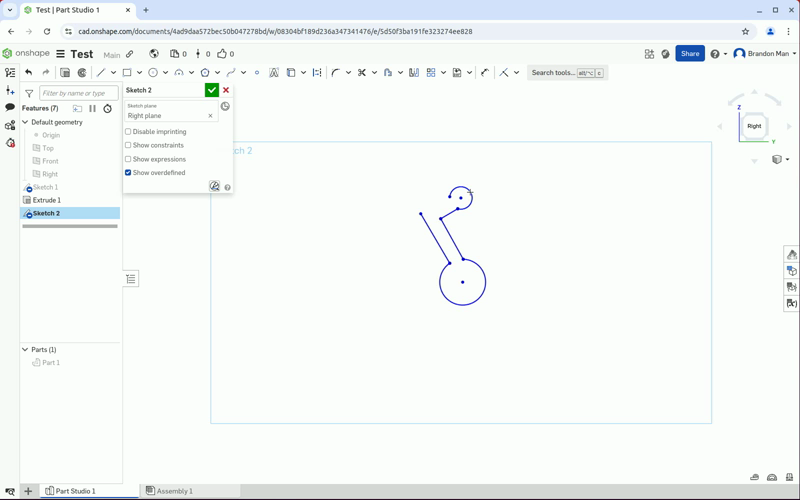
mouse_move(449, 196)
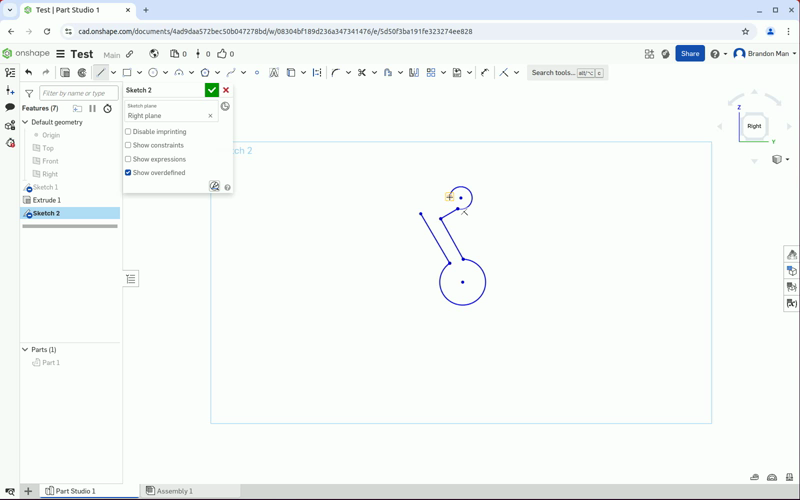
click(449, 196)
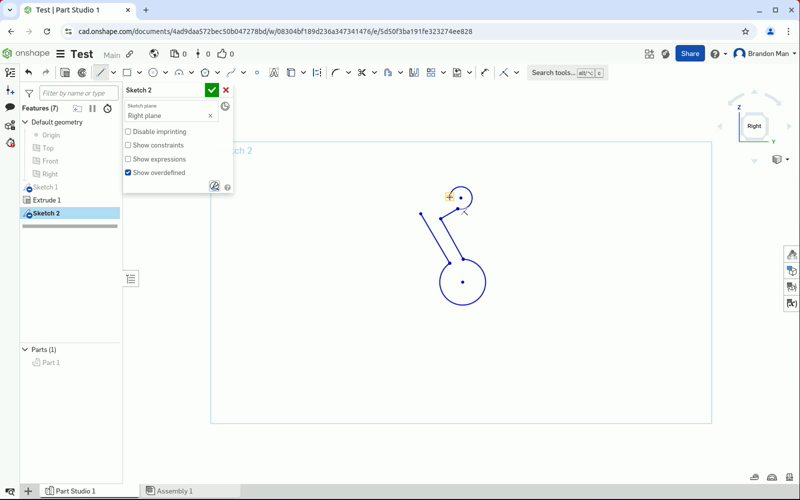
mouse_move(479, 196)
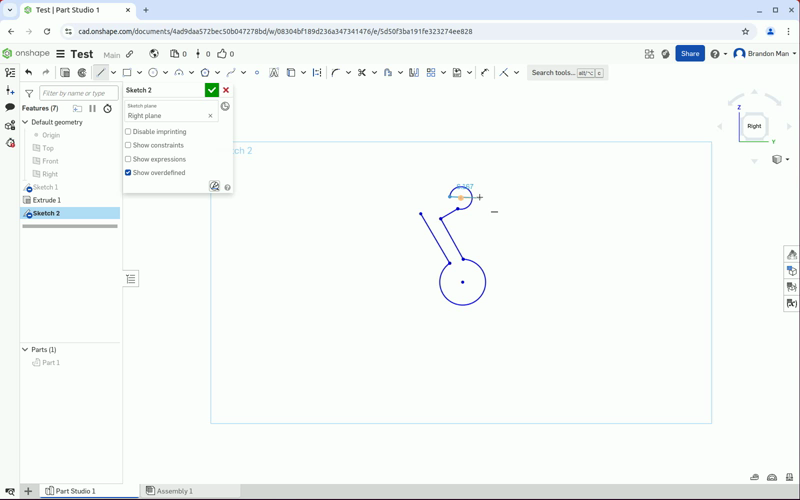
key_down(shift)
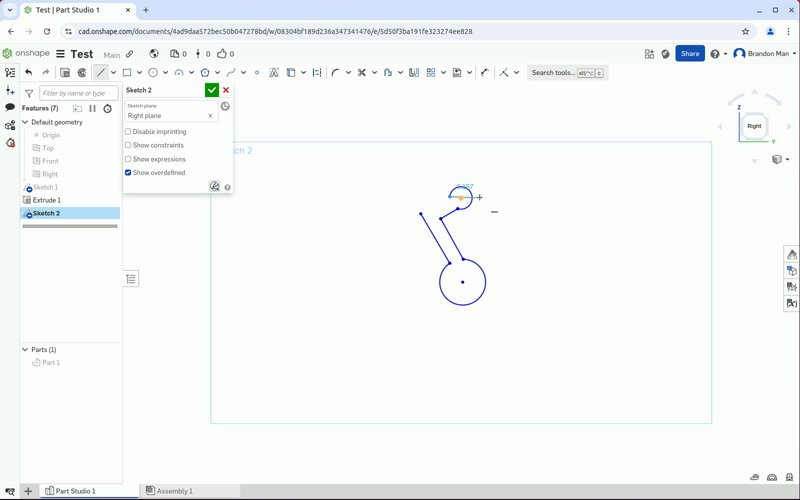
mouse_move(420, 213)
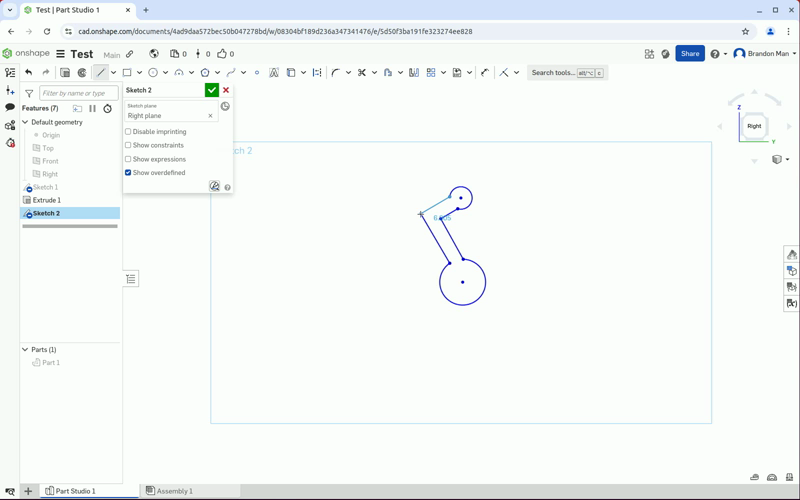
key_up(shift)
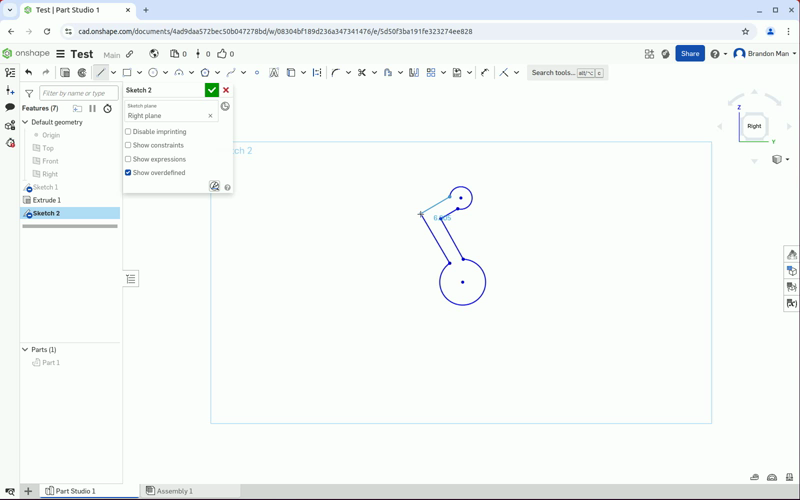
click(420, 213)
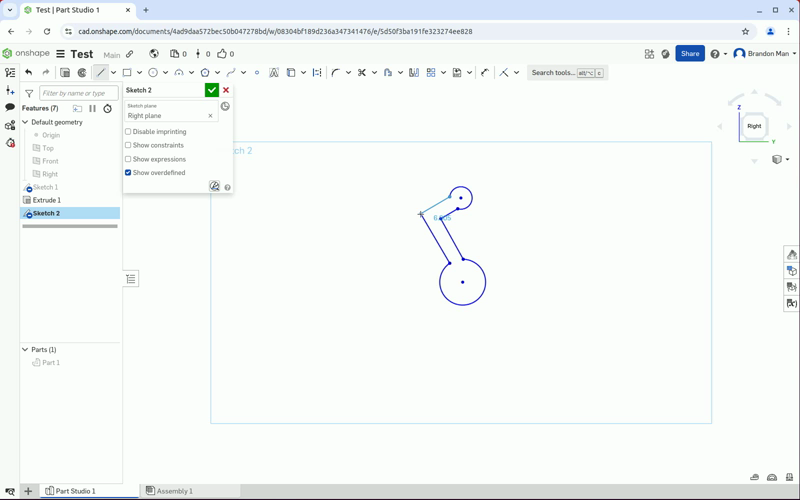
key(esc)
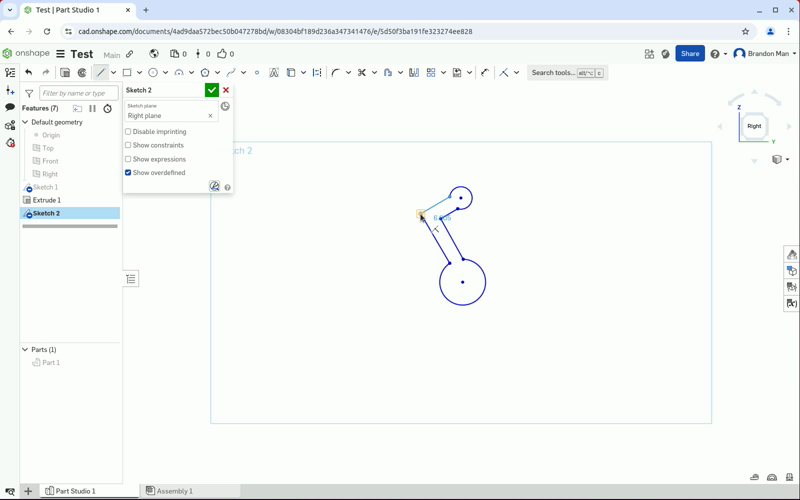
key(c)
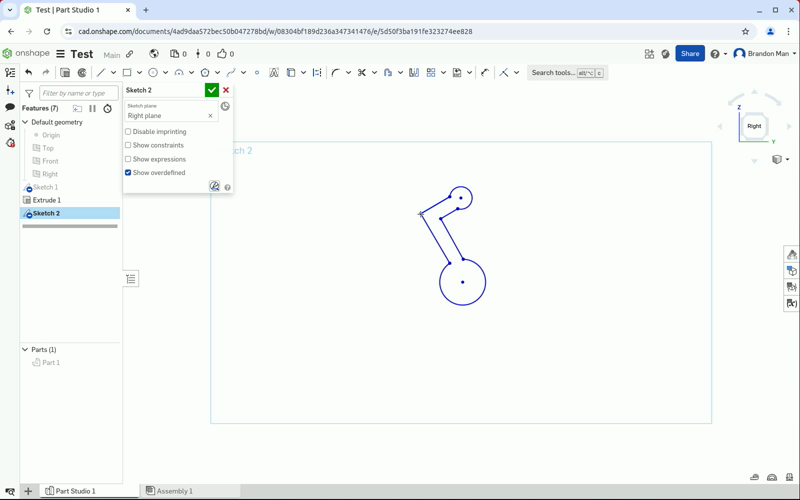
key_down(shift)
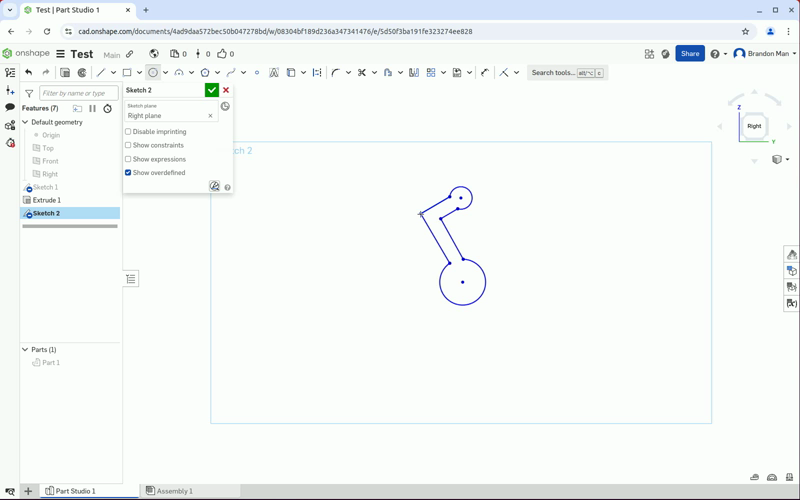
mouse_move(461, 284)
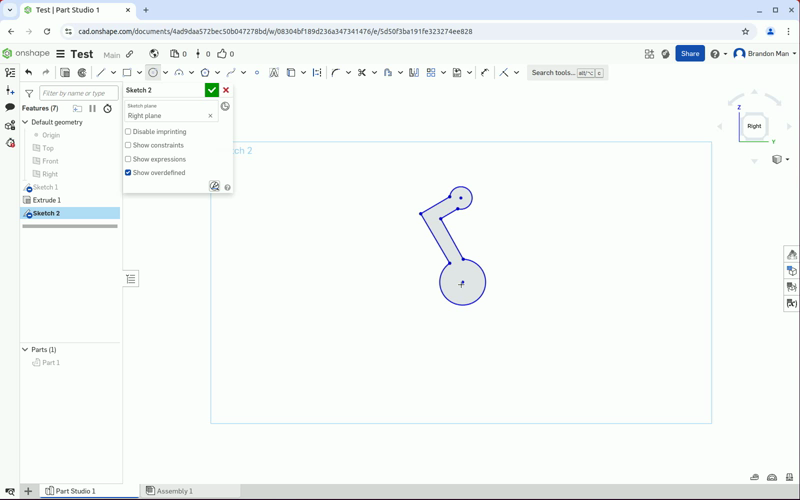
scroll(6)
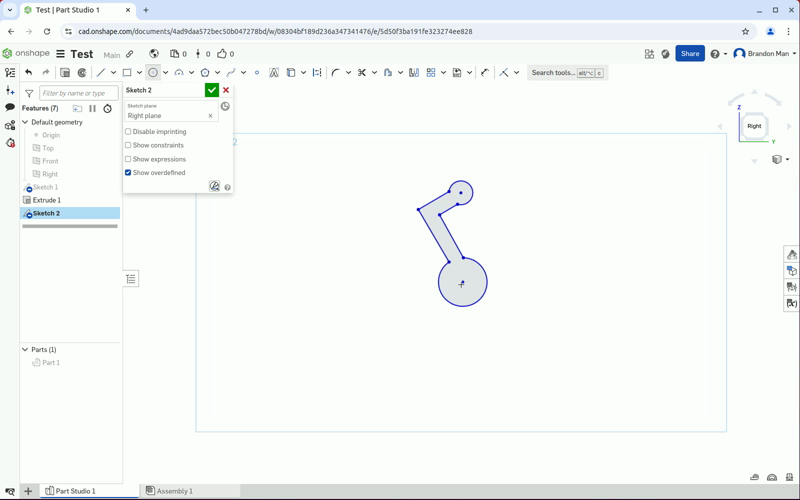
scroll(6)
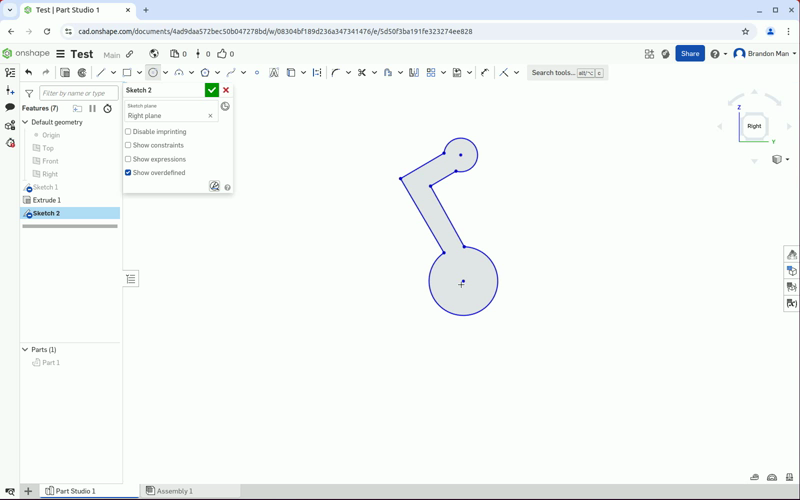
scroll(6)
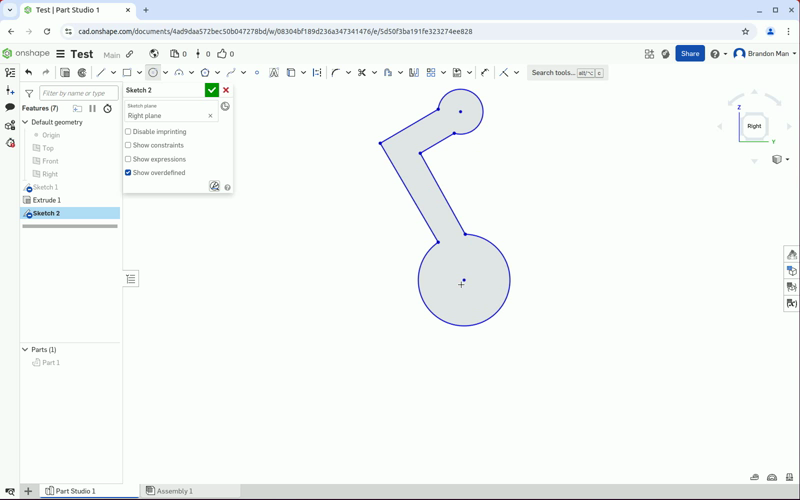
scroll(6)
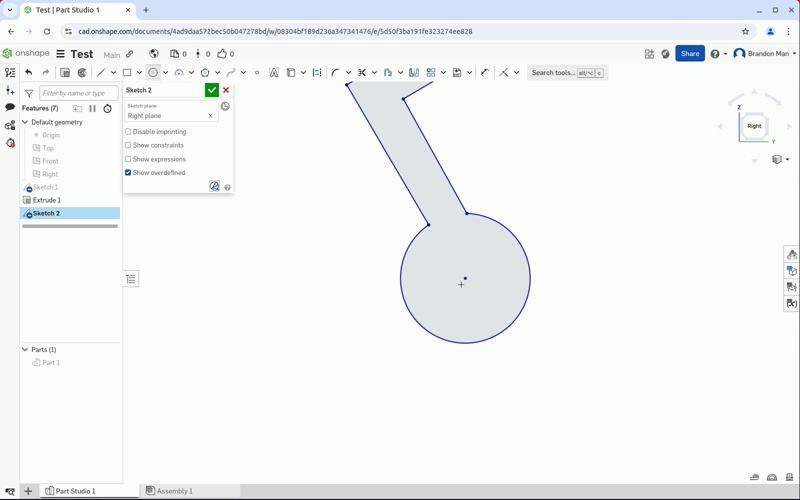
scroll(6)
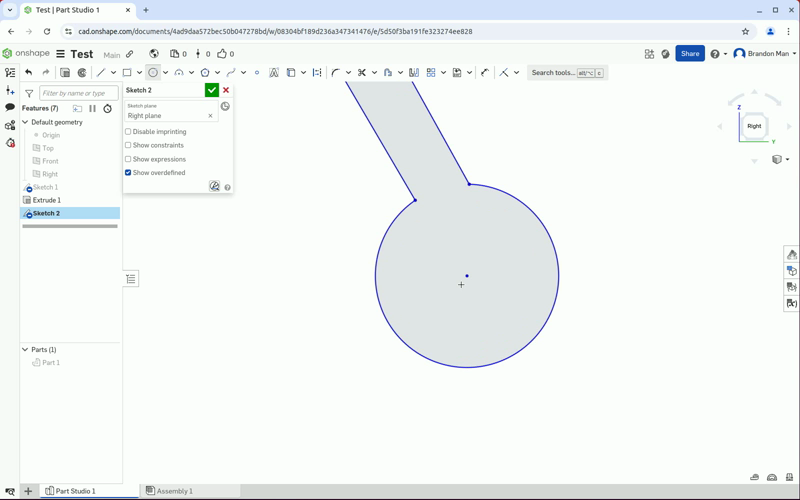
scroll(6)
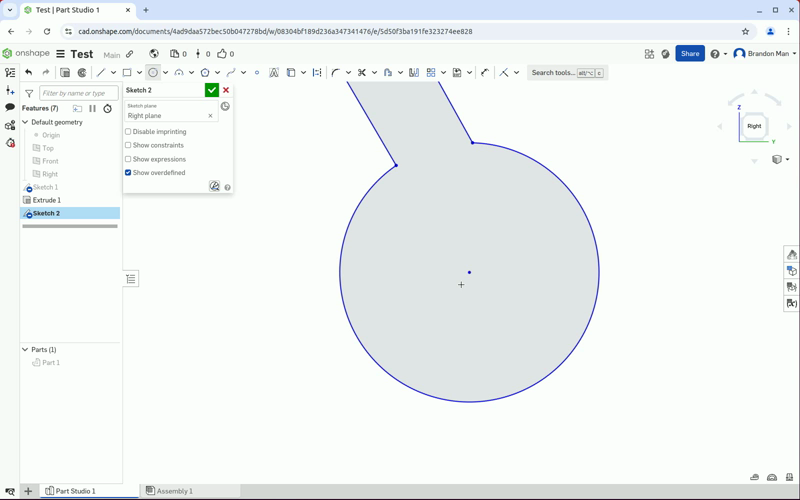
scroll(6)
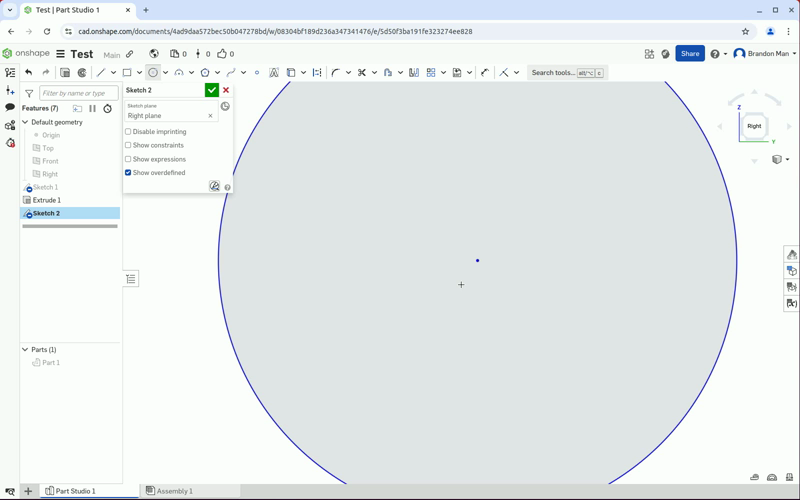
click(461, 284)
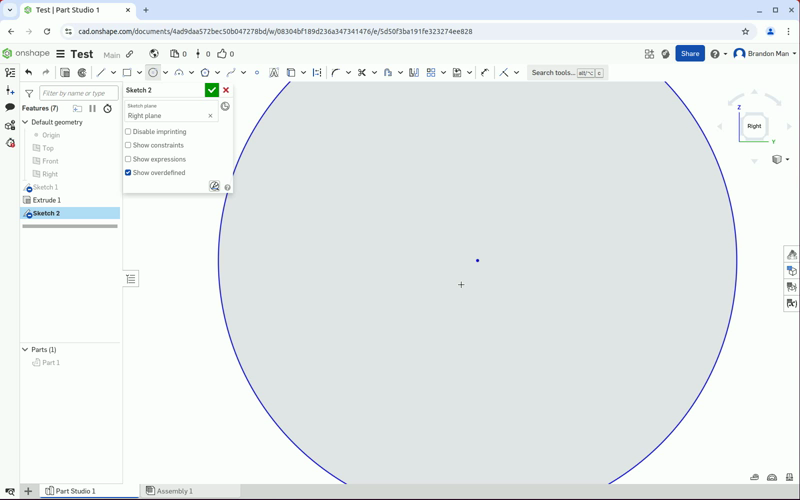
scroll(-6)
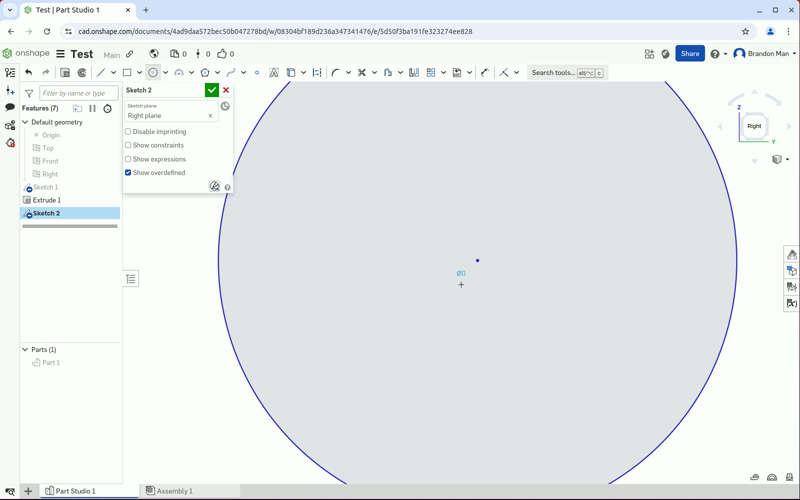
scroll(-6)
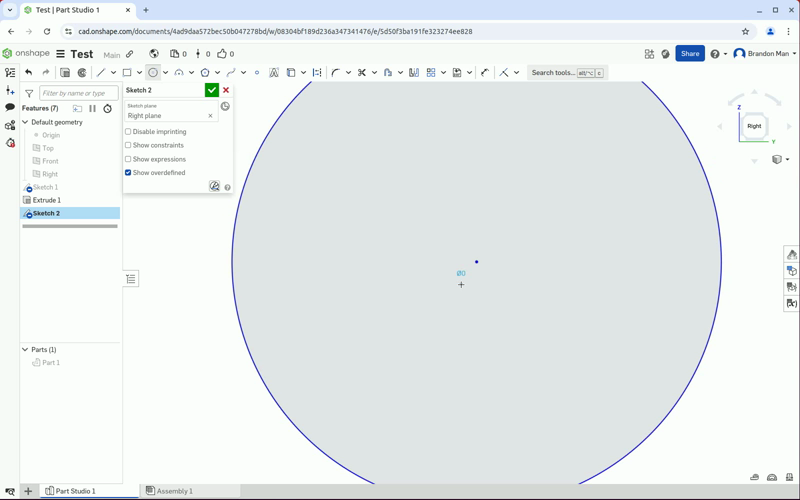
scroll(-6)
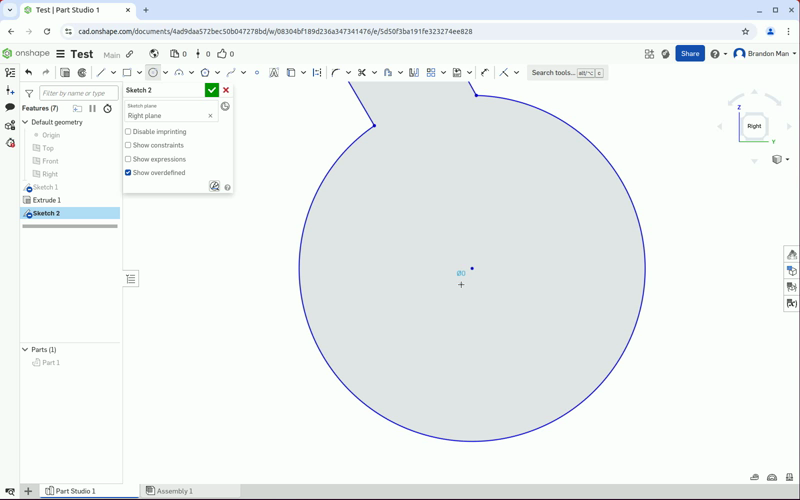
scroll(-6)
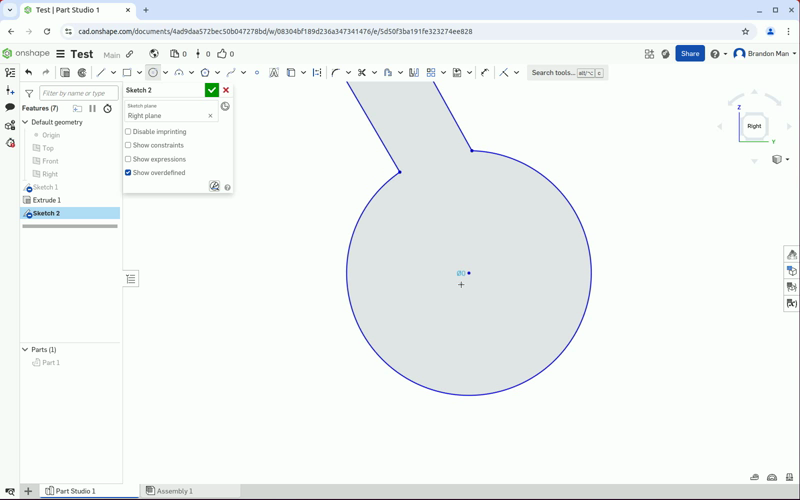
scroll(-6)
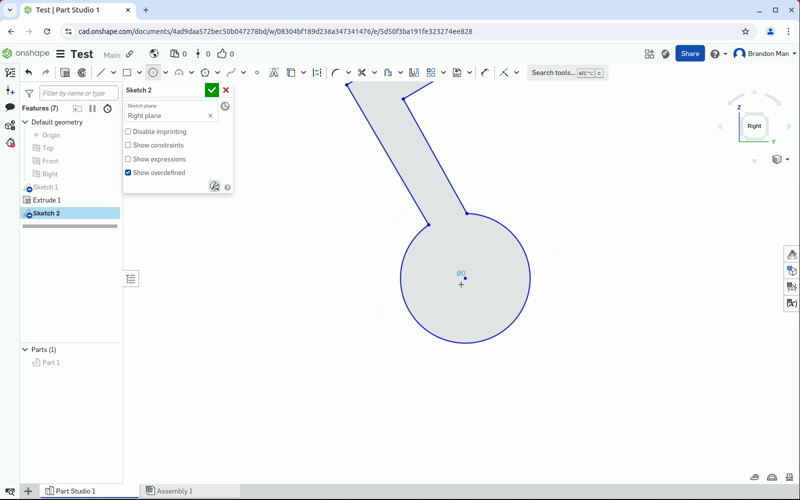
scroll(-6)
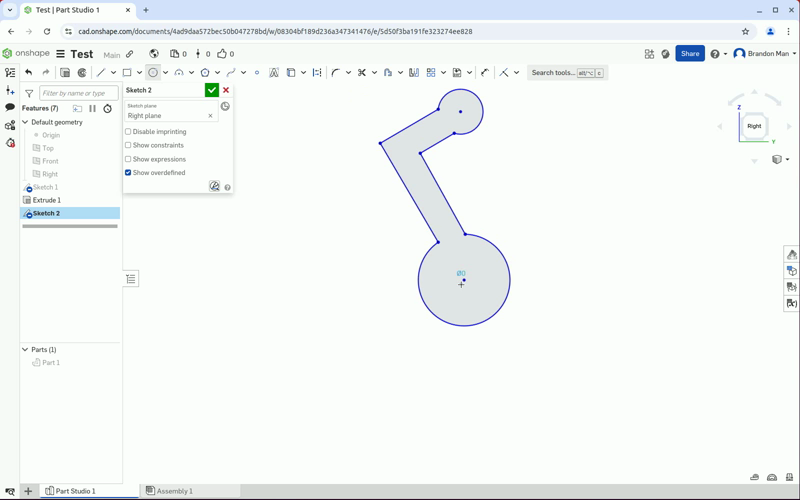
scroll(-6)
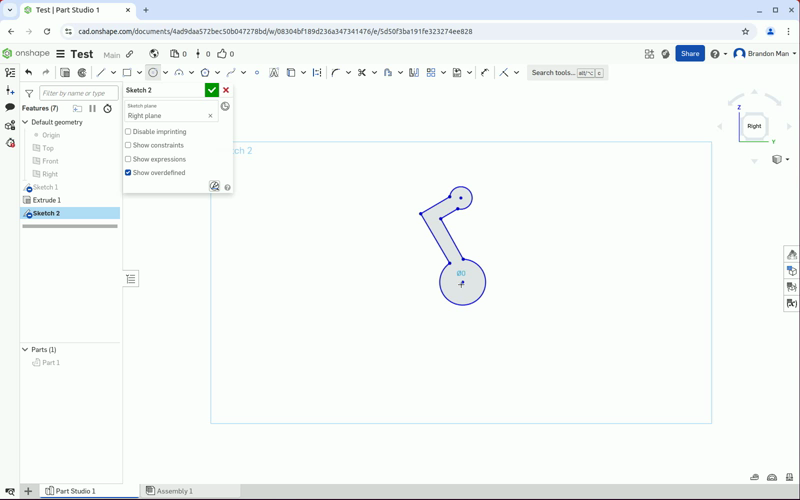
key_up(shift)
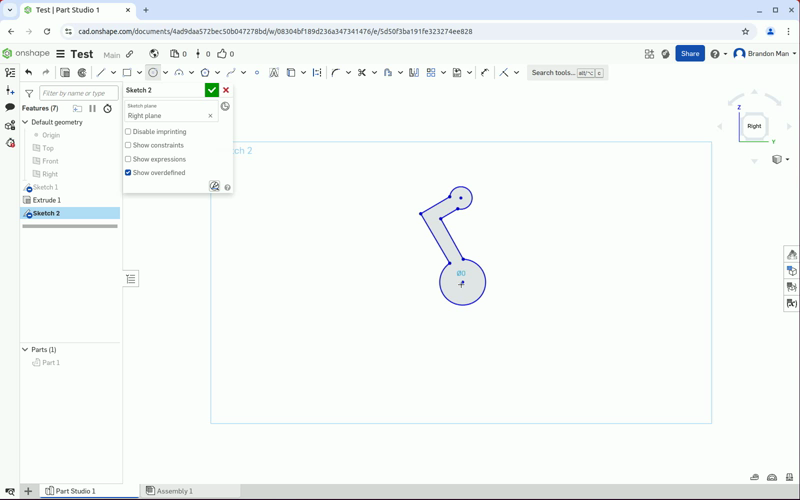
mouse_move(475, 284)
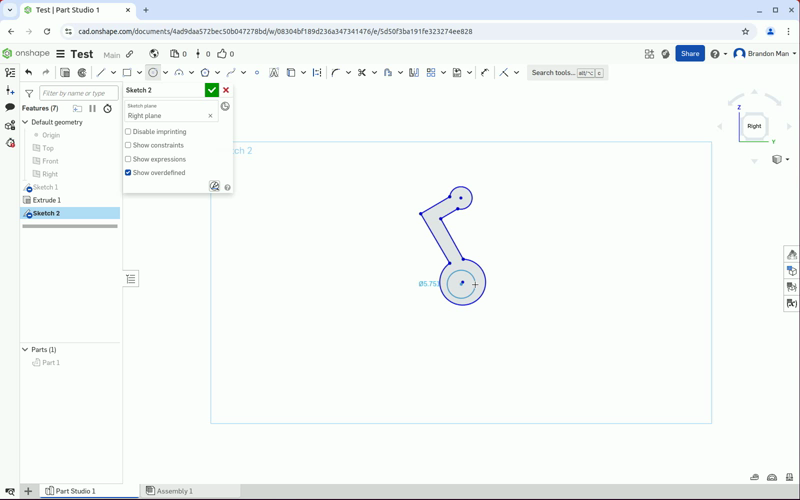
click(475, 284)
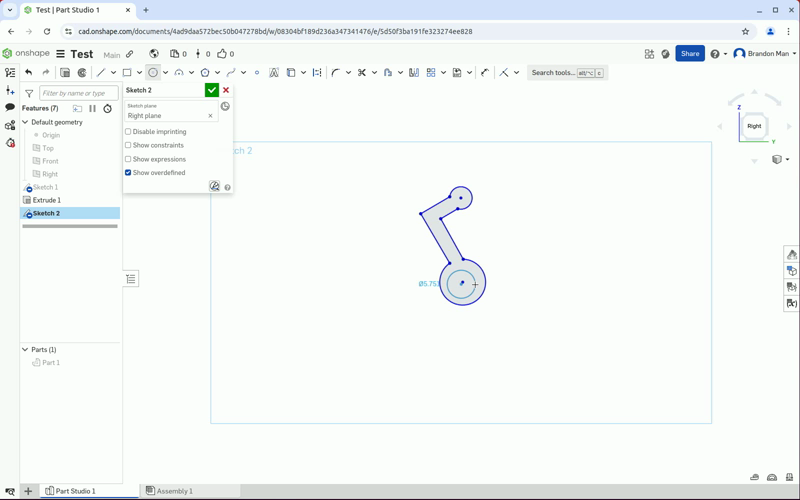
key(esc)
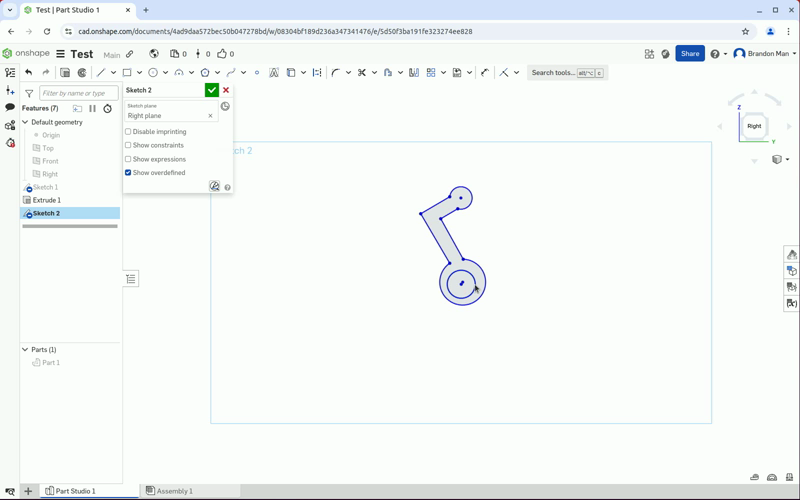
mouse_move(469, 198)
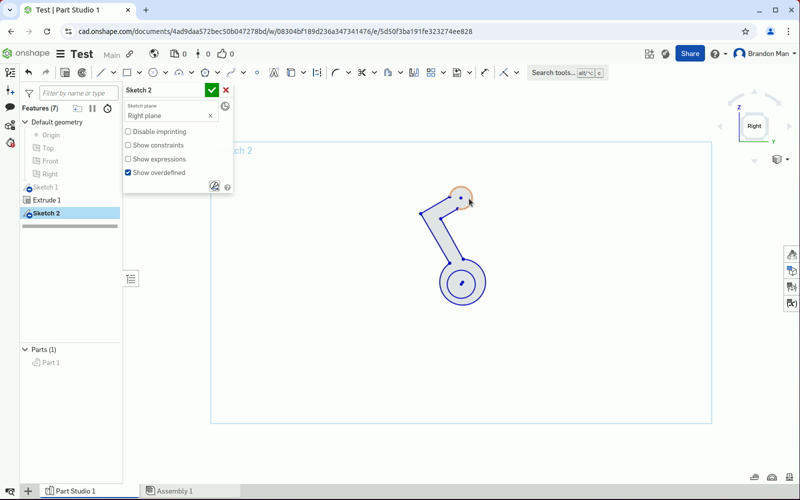
click(469, 198)
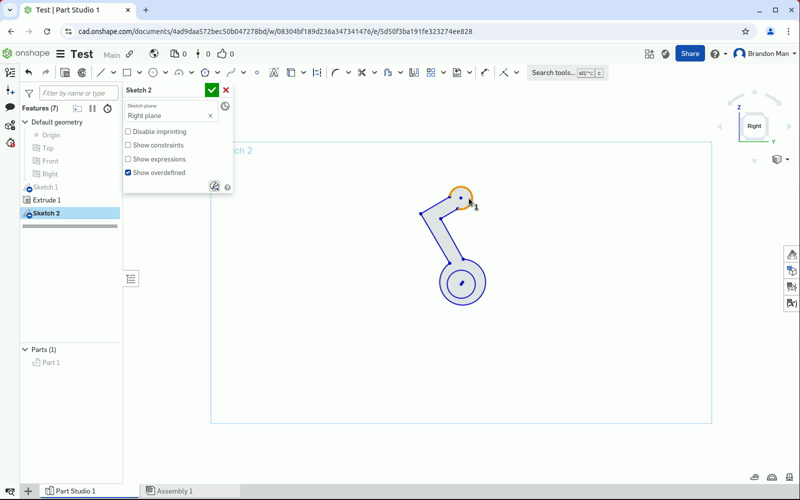
mouse_move(73, 352)
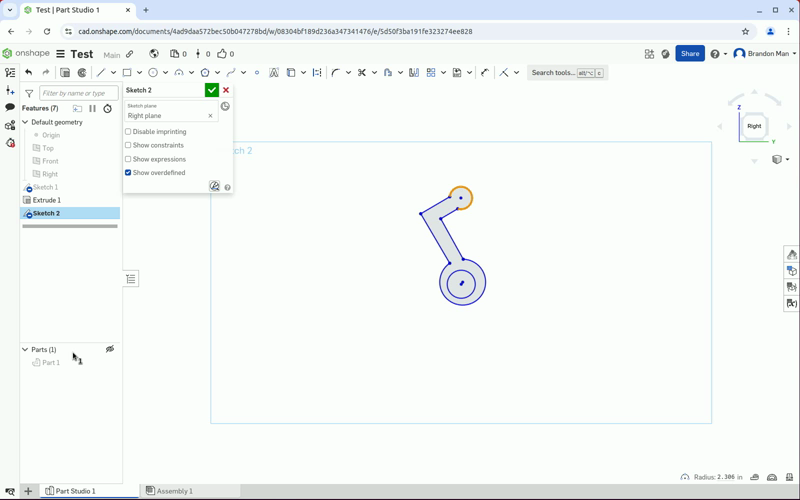
key(shift+y)
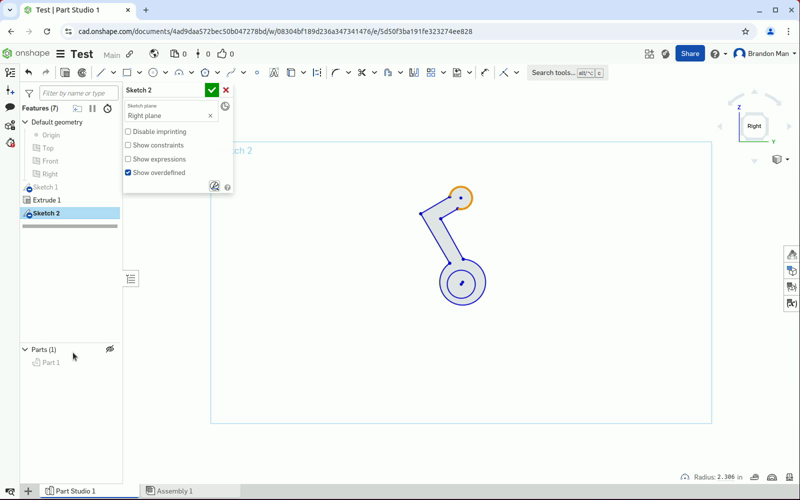
key(shift+e)
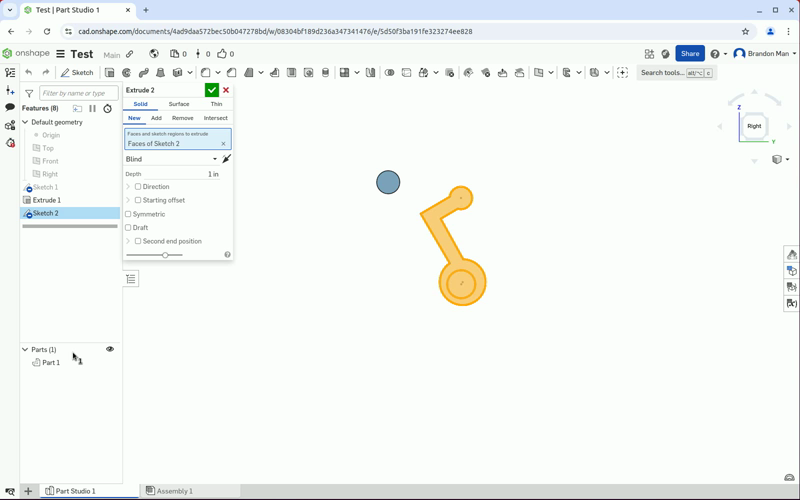
mouse_move(143, 106)
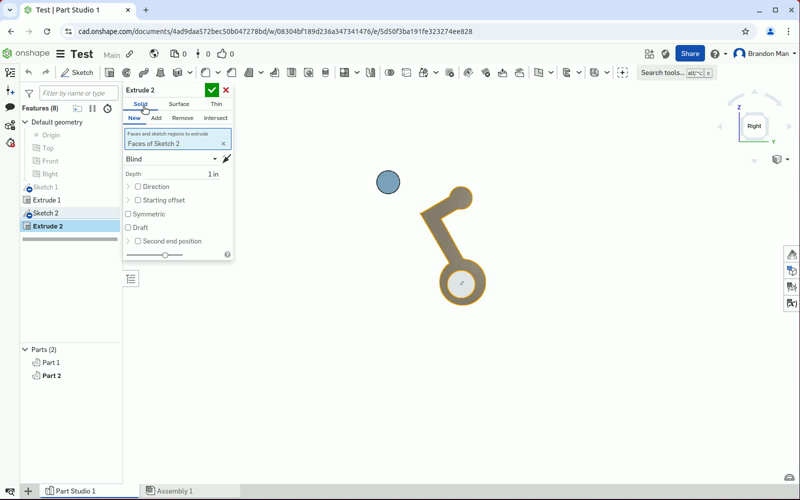
click(143, 106)
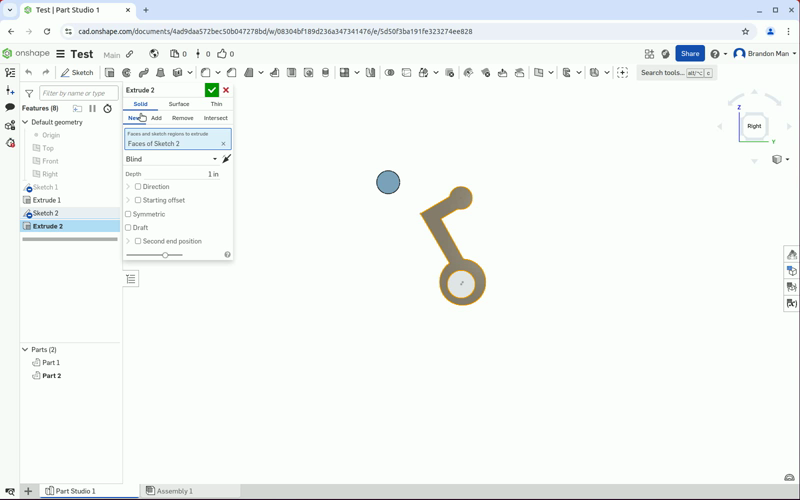
mouse_move(137, 120)
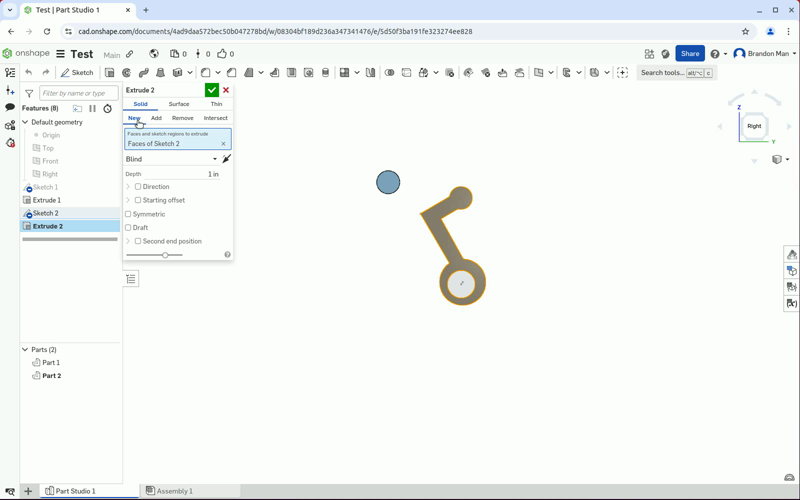
click(137, 120)
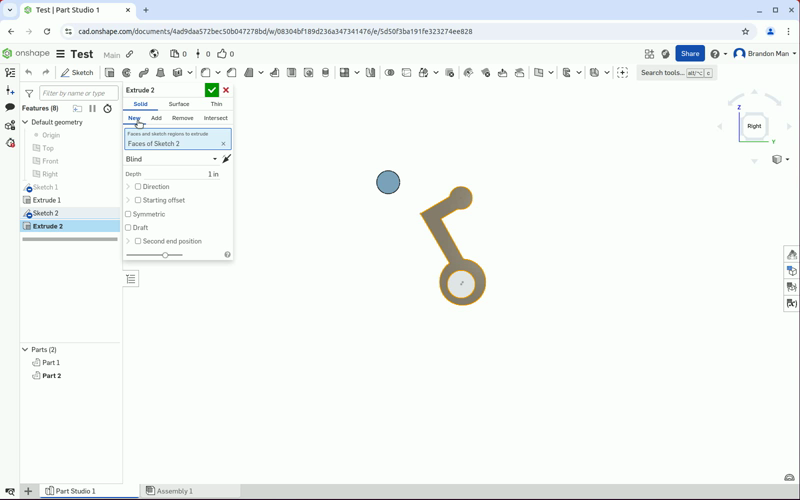
key(tab, 4)
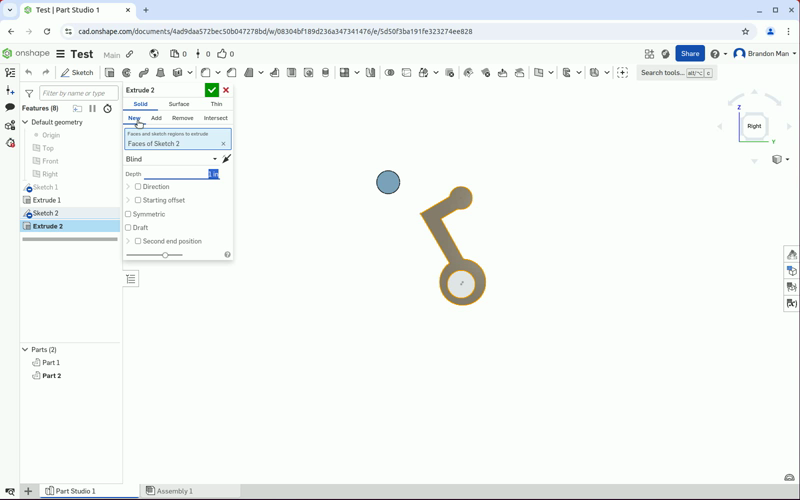
text(2.888)
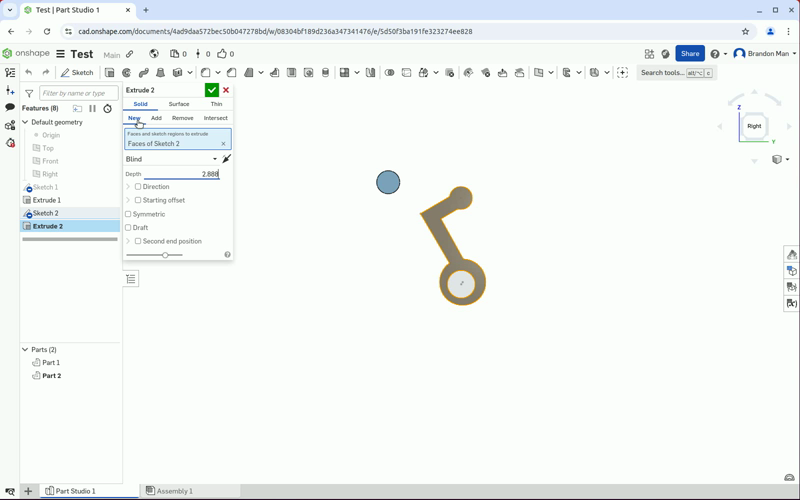
key(tab, 3)
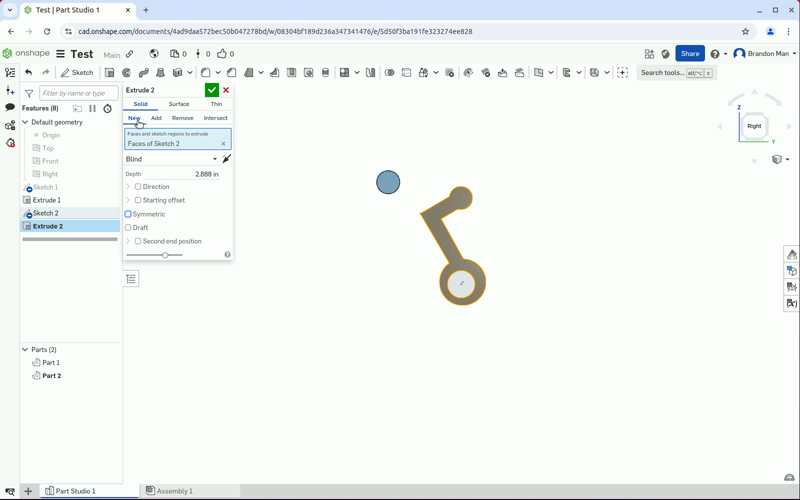
key(space)
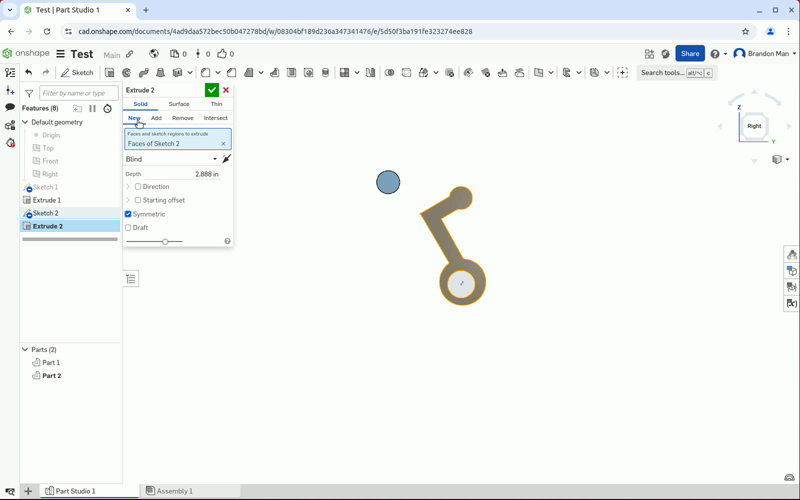
key(enter)
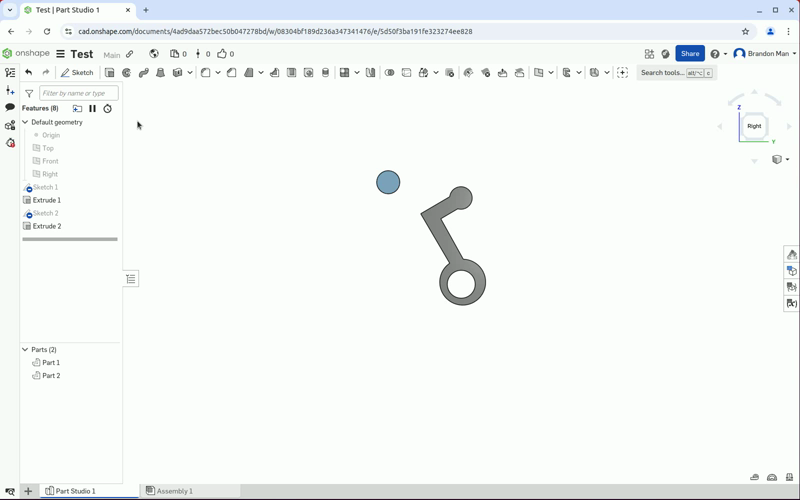
key(shift+h)
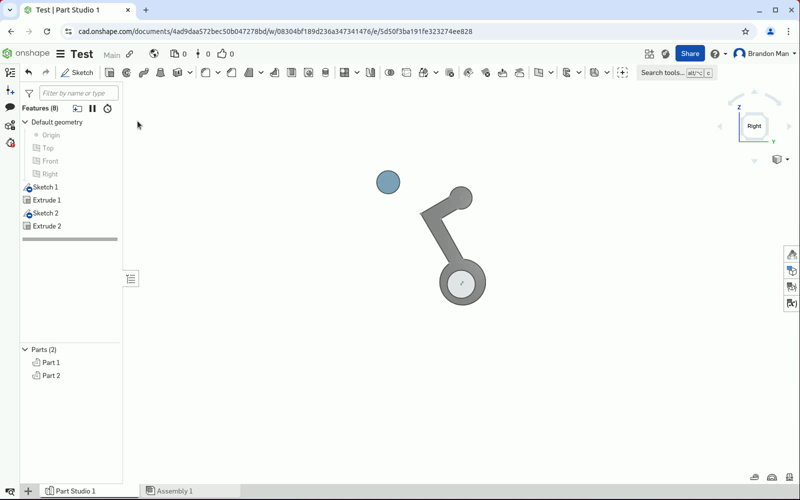
key(shift+h)
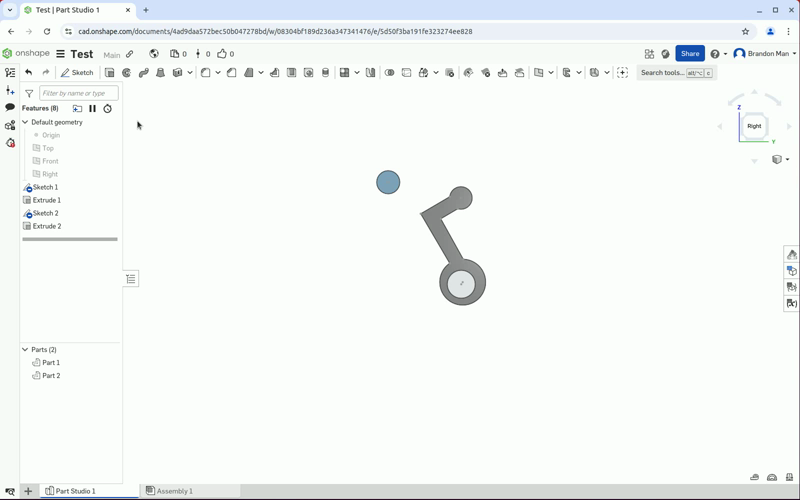
key(shift+7)
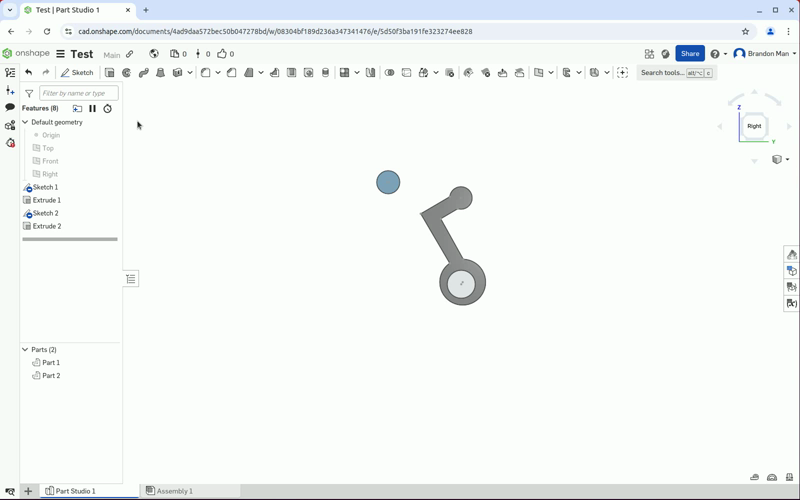
key(right, 2)
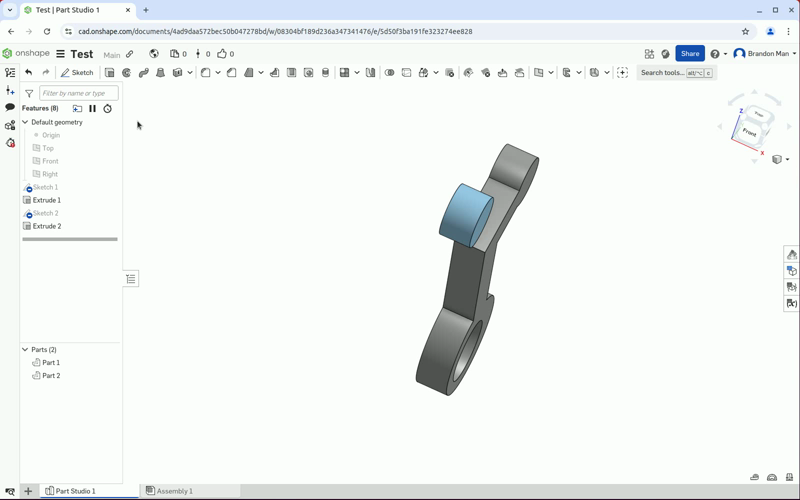
key(down, 2)
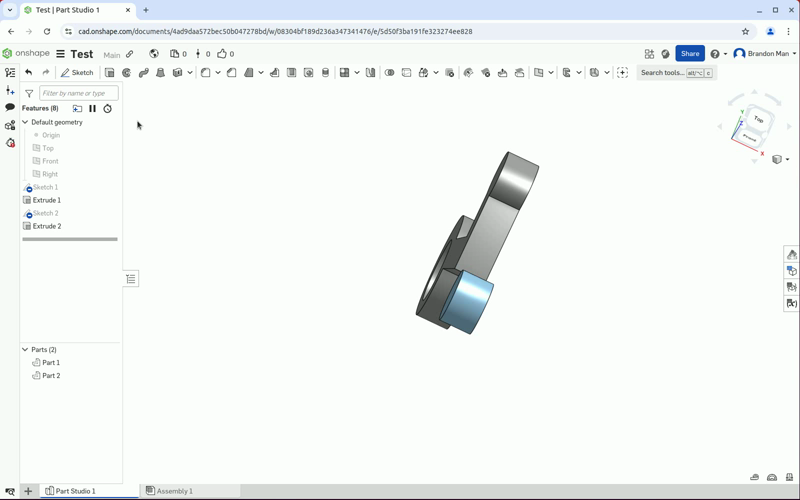
key(up, 2)
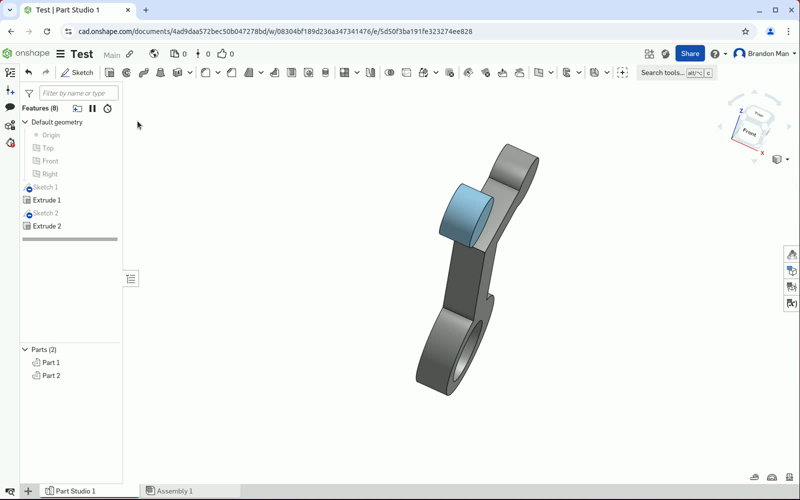
key(left, 2)
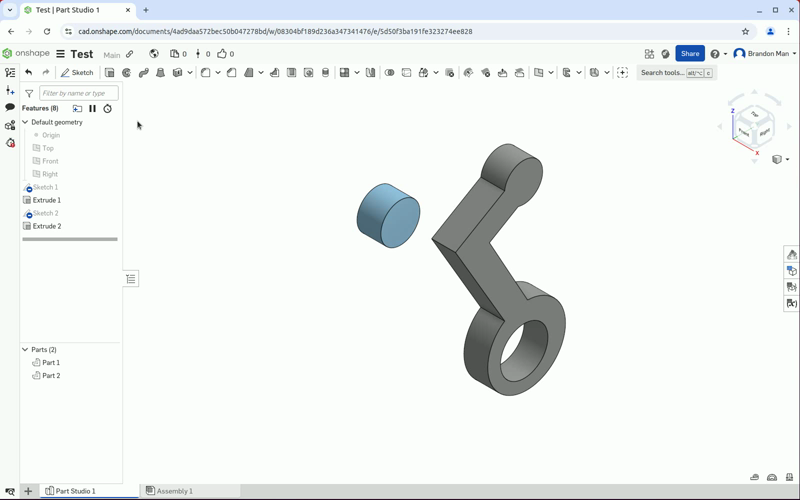
mouse_move(73, 189)
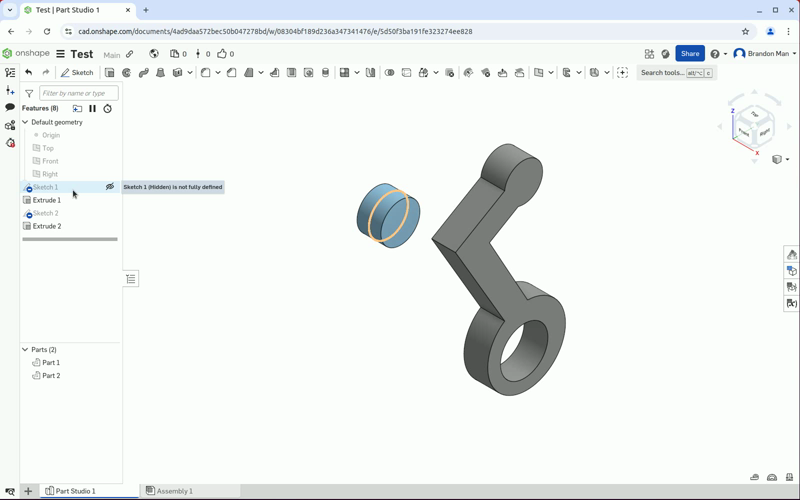
click(73, 189)